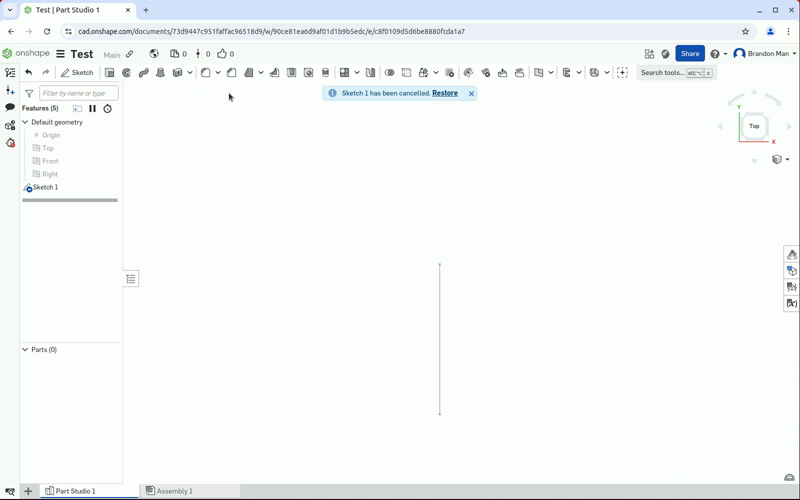
key(shift+h)
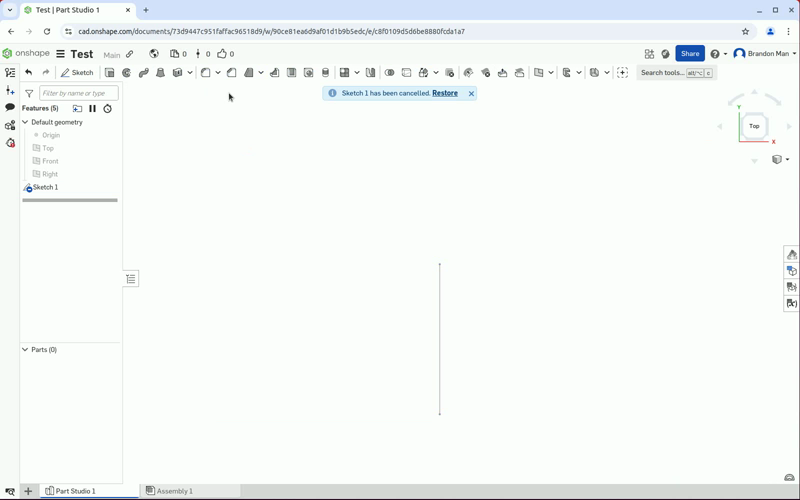
key(shift+s)
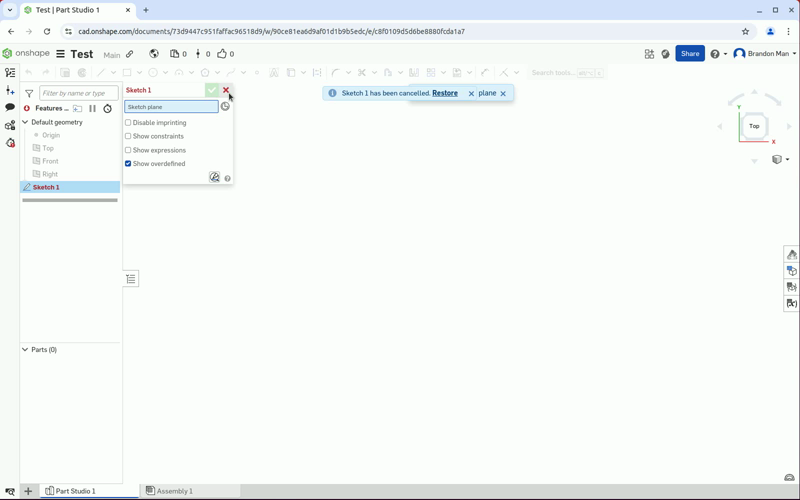
mouse_move(73, 150)
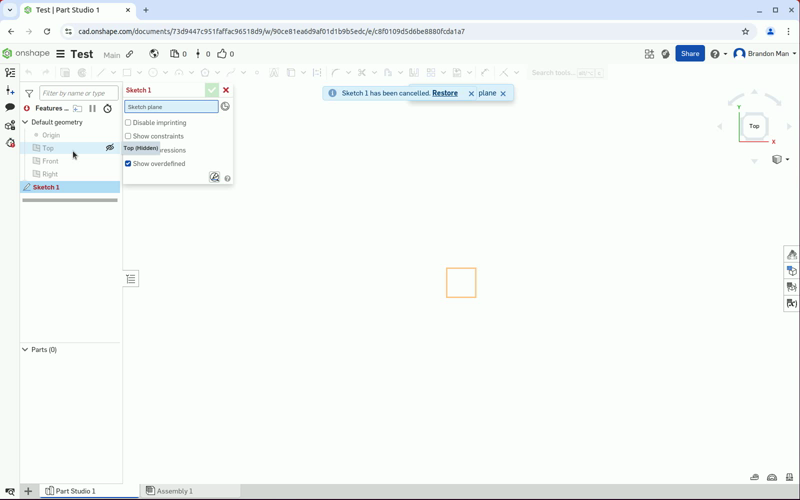
click(73, 150)
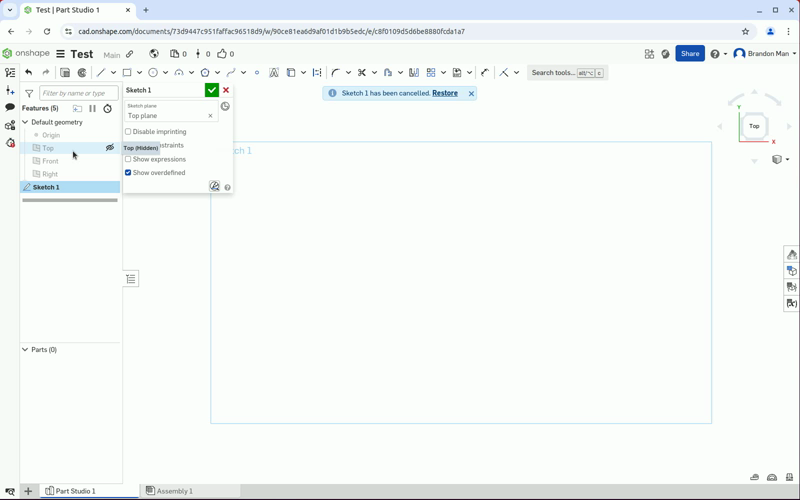
mouse_move(73, 352)
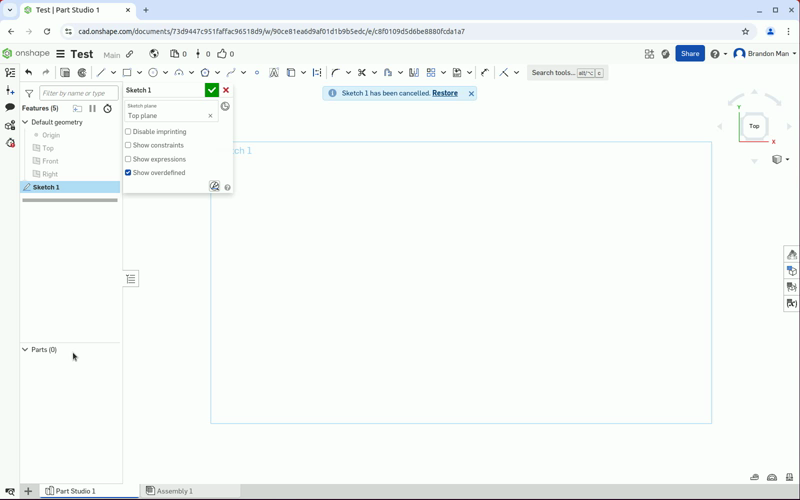
key(y)
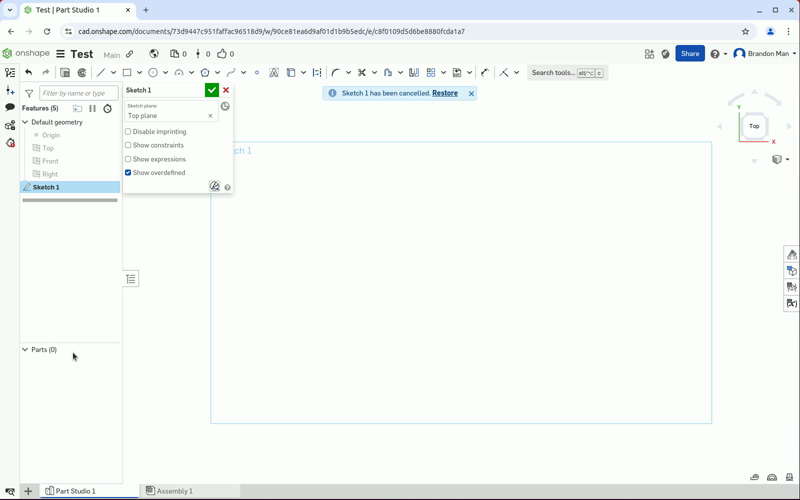
key(l)
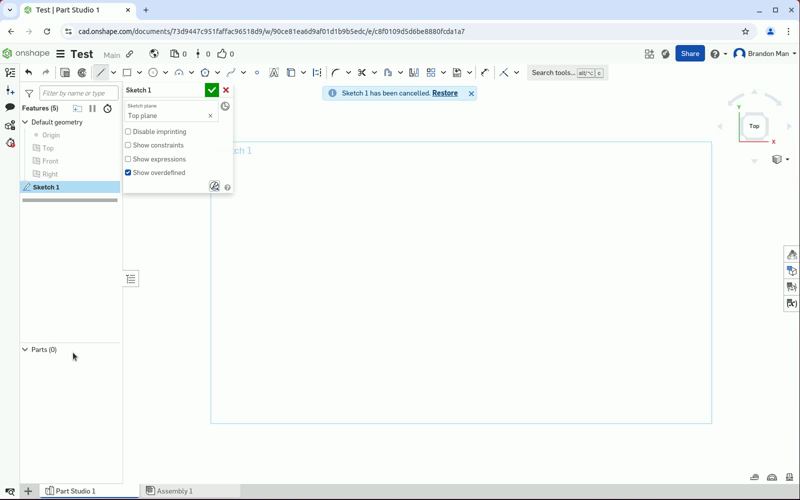
key_down(shift)
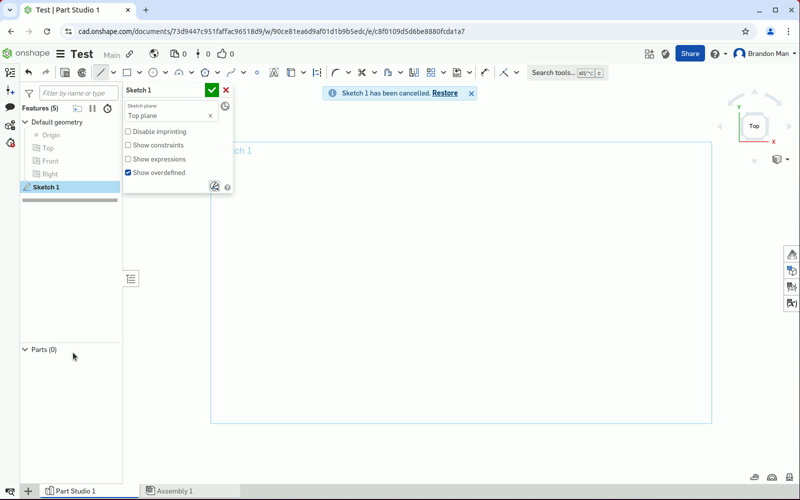
mouse_move(460, 282)
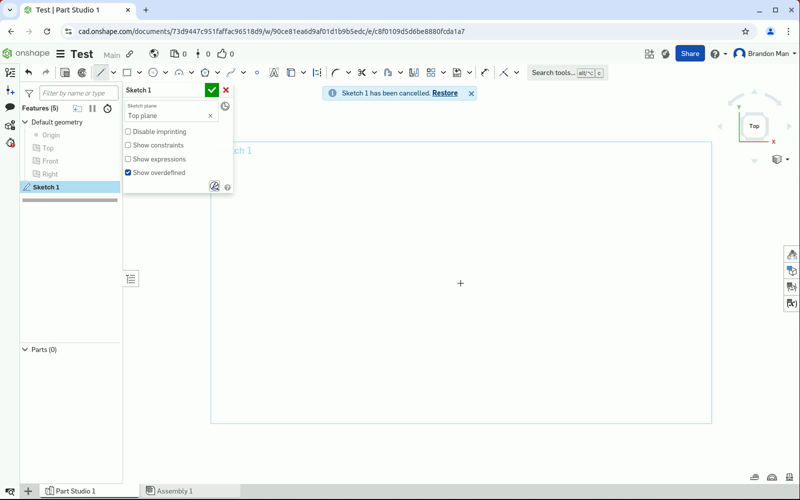
click(460, 282)
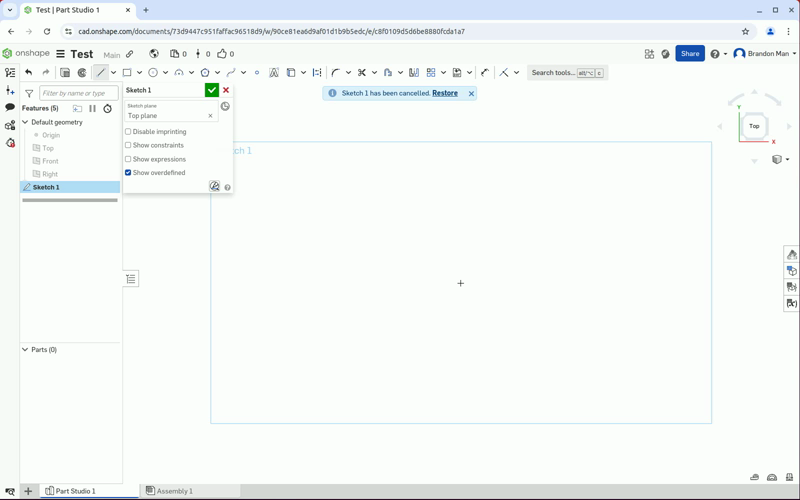
key_up(shift)
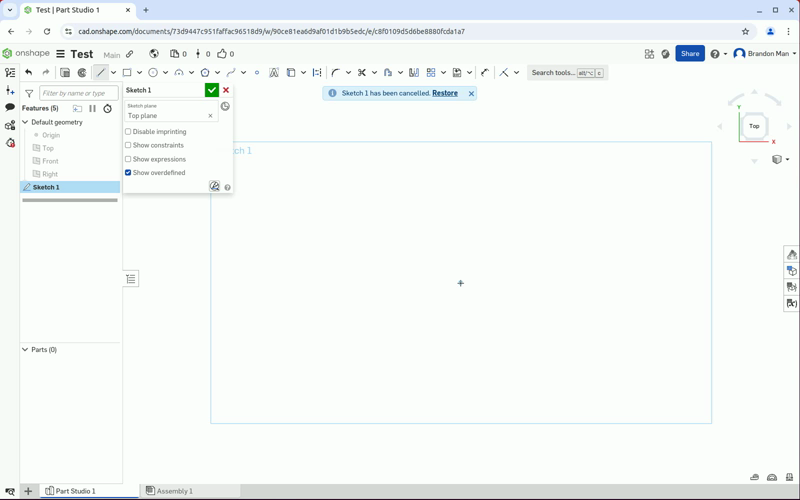
key_down(shift)
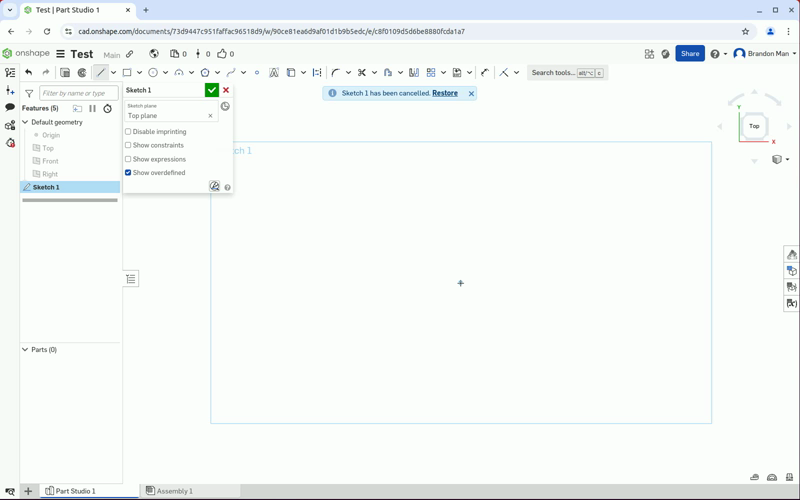
mouse_move(490, 282)
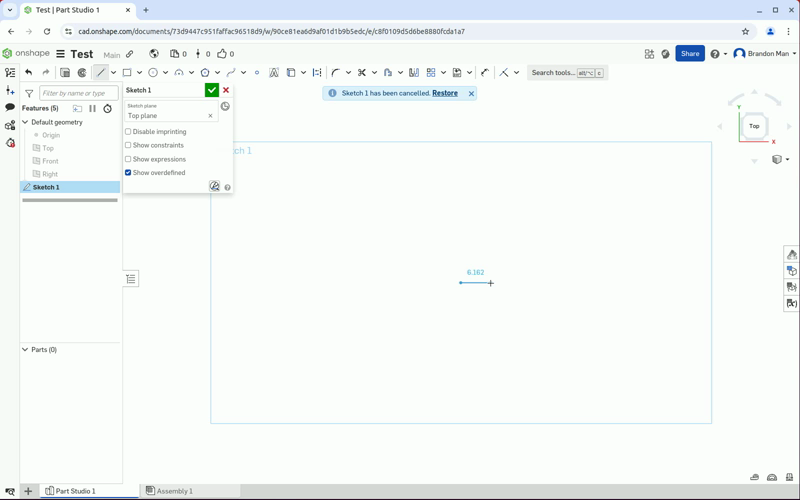
mouse_move(479, 282)
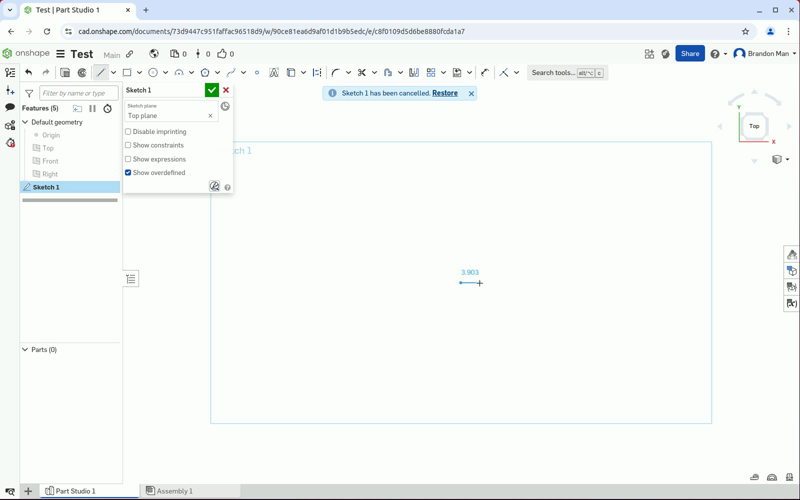
click(479, 282)
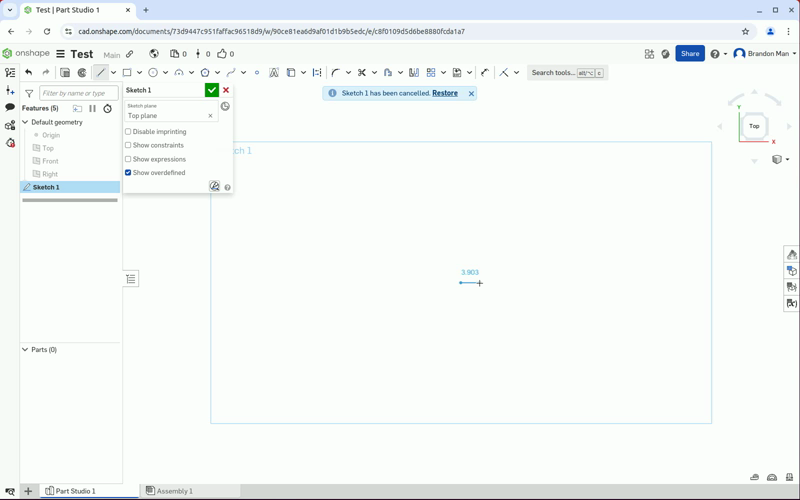
key_up(shift)
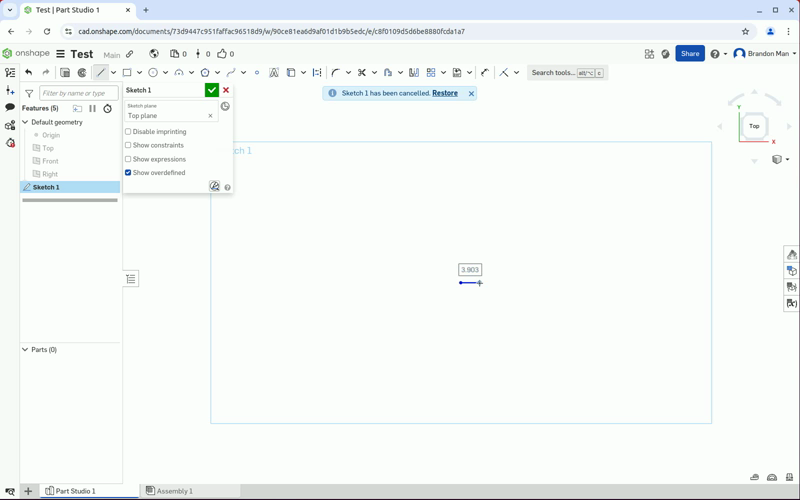
key_down(shift)
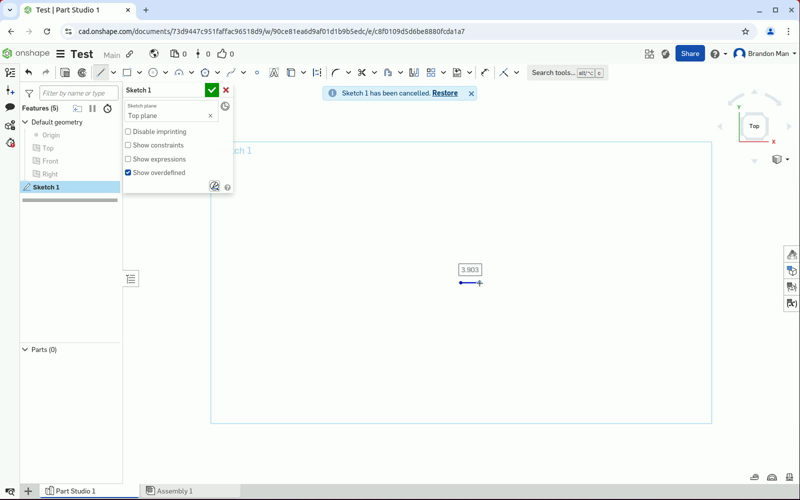
mouse_move(479, 207)
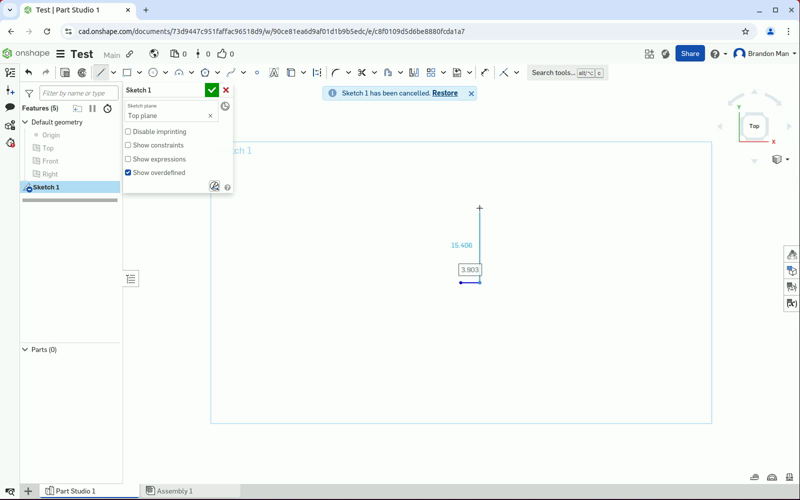
click(479, 207)
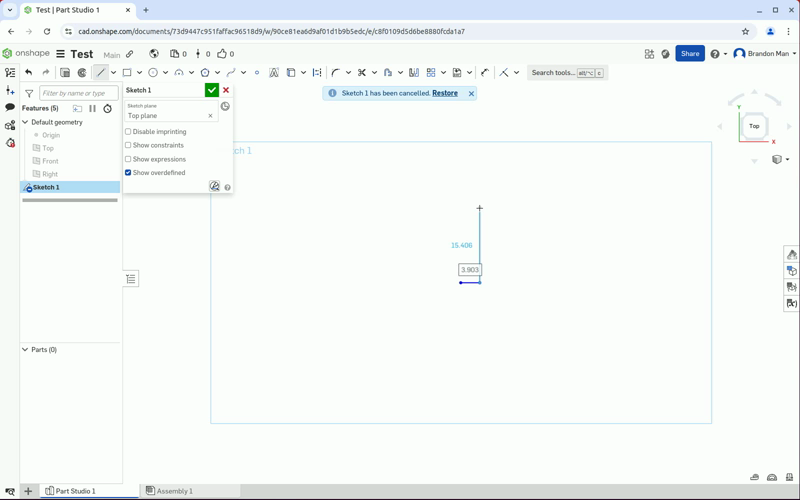
key_up(shift)
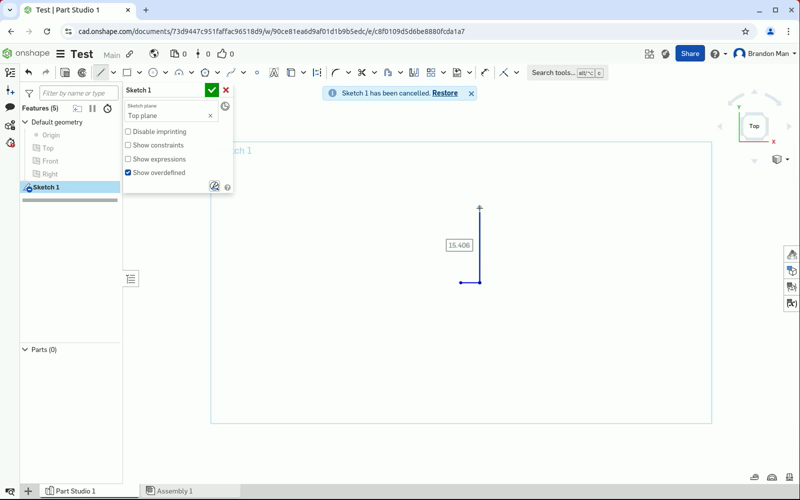
key_down(shift)
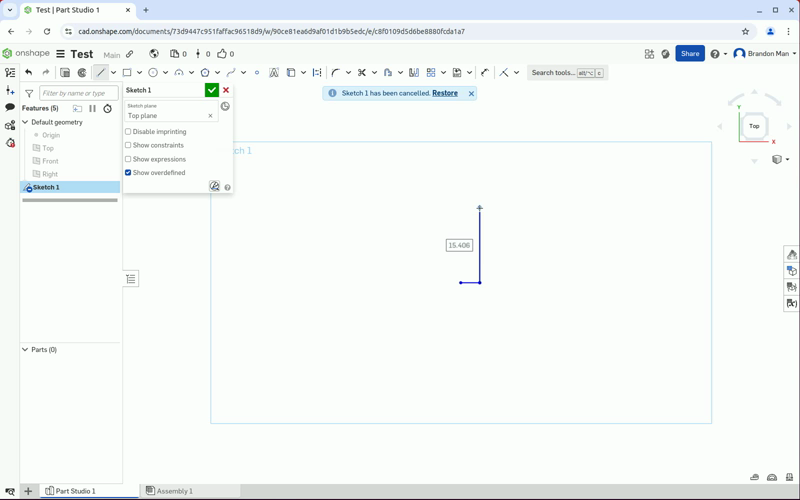
mouse_move(509, 207)
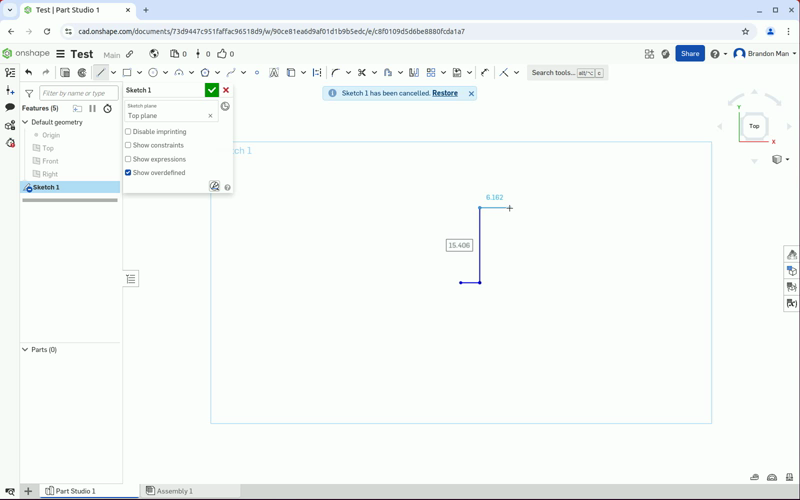
mouse_move(460, 207)
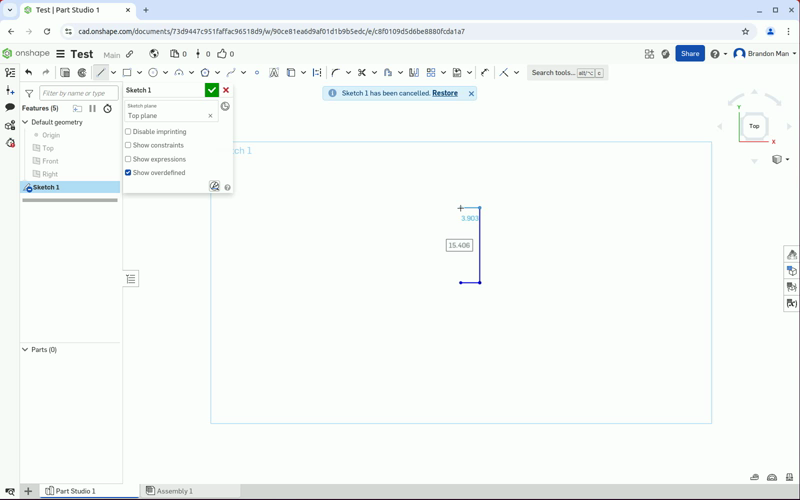
click(460, 207)
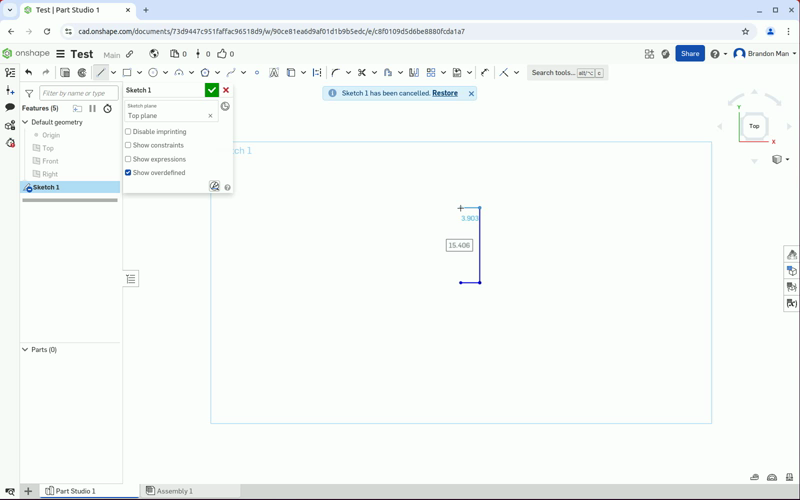
key_up(shift)
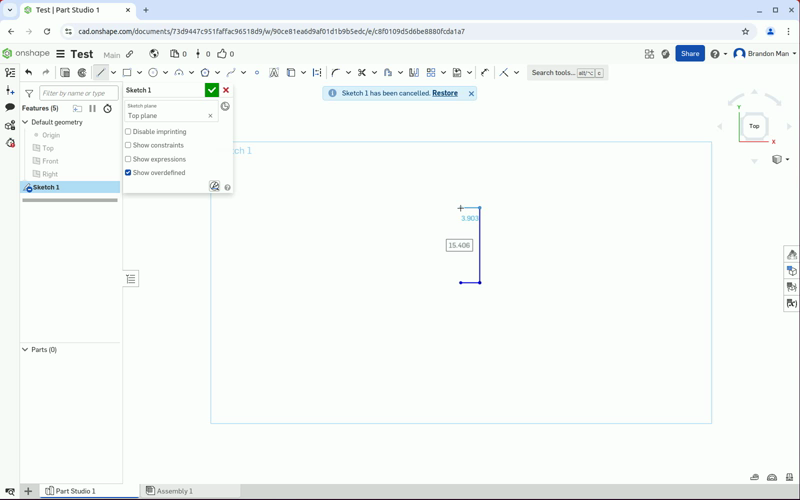
key_down(shift)
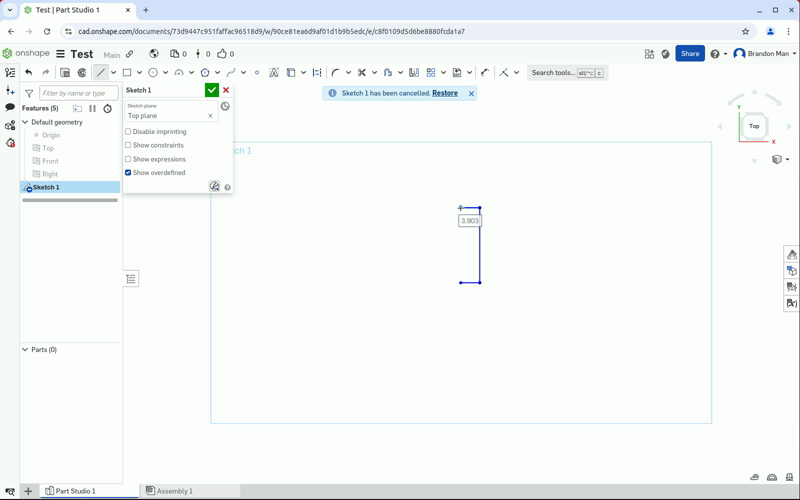
mouse_move(460, 282)
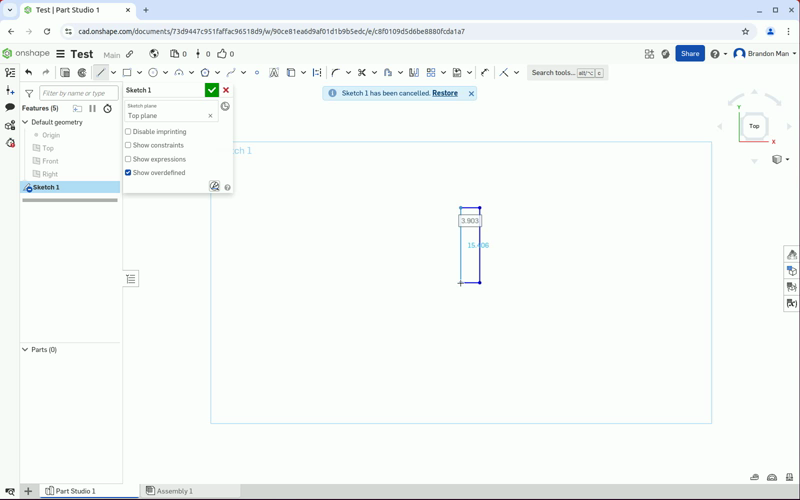
key_up(shift)
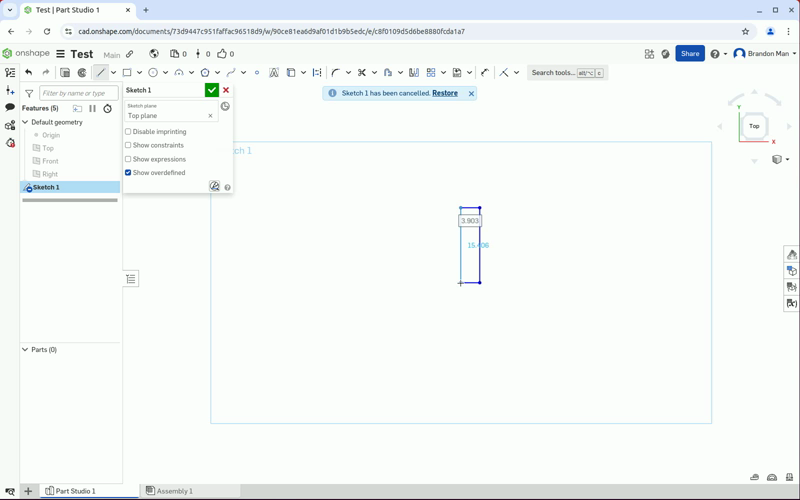
click(460, 282)
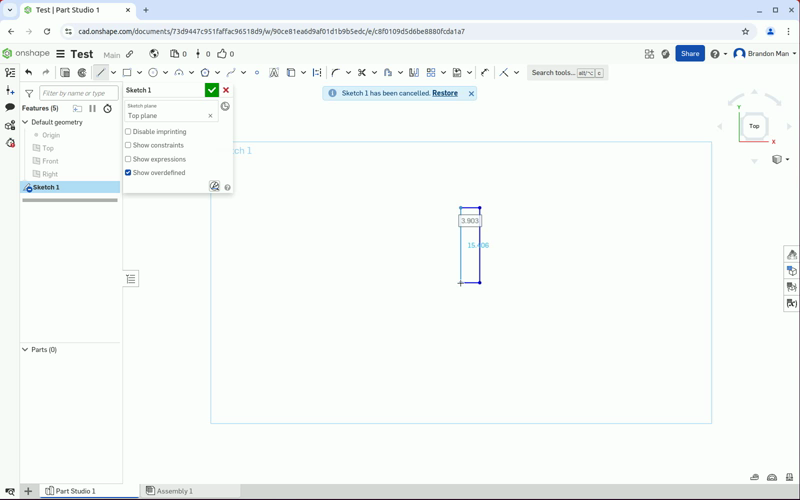
key(esc)
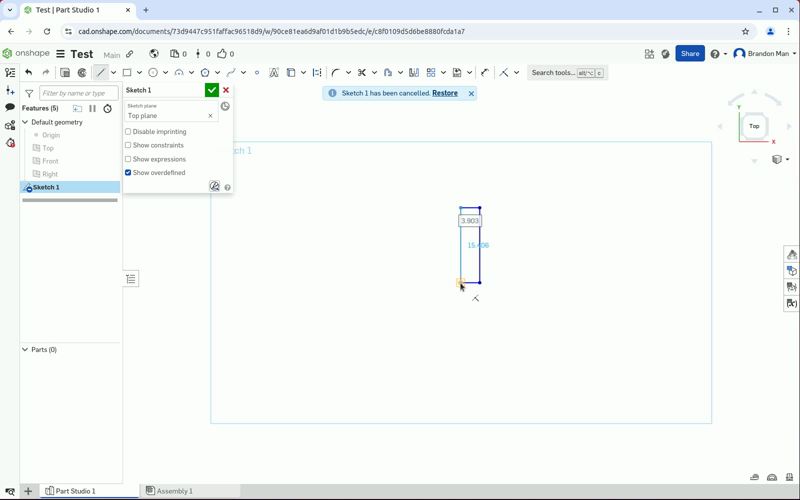
mouse_move(474, 250)
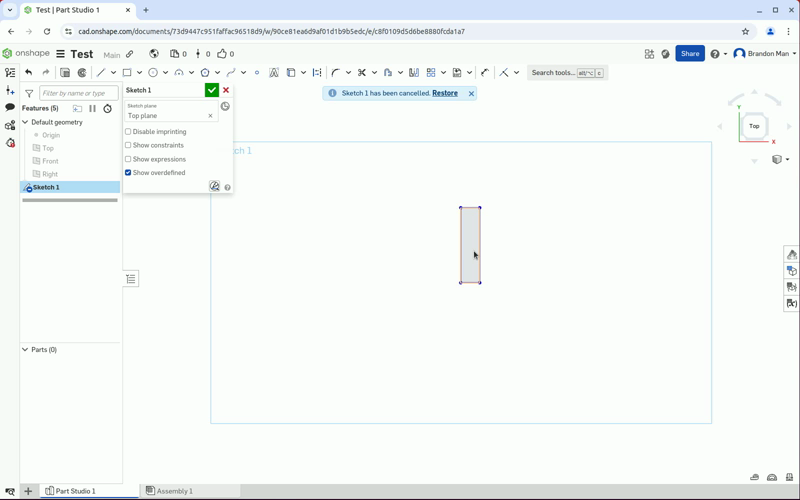
scroll(6)
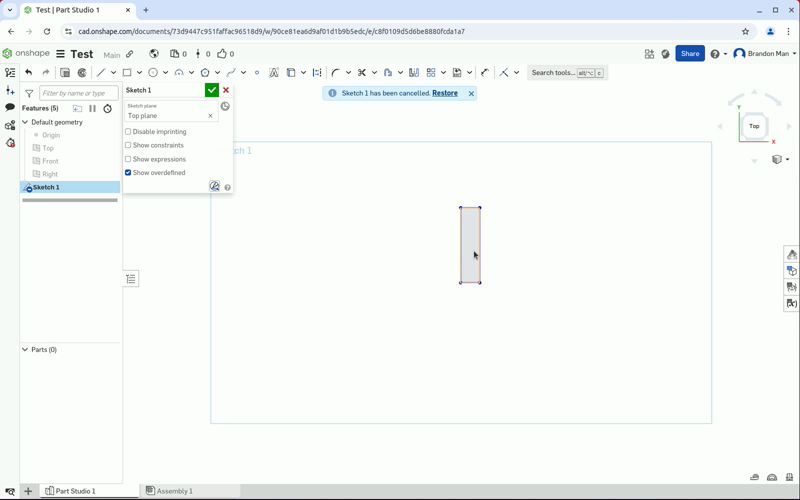
scroll(6)
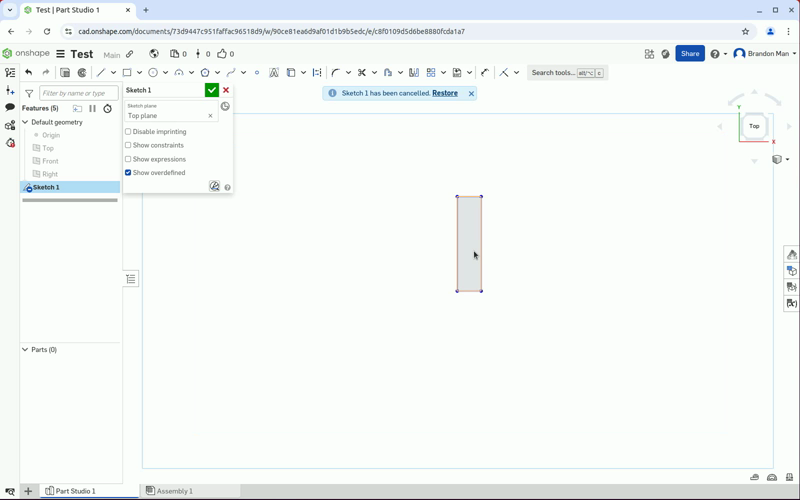
scroll(6)
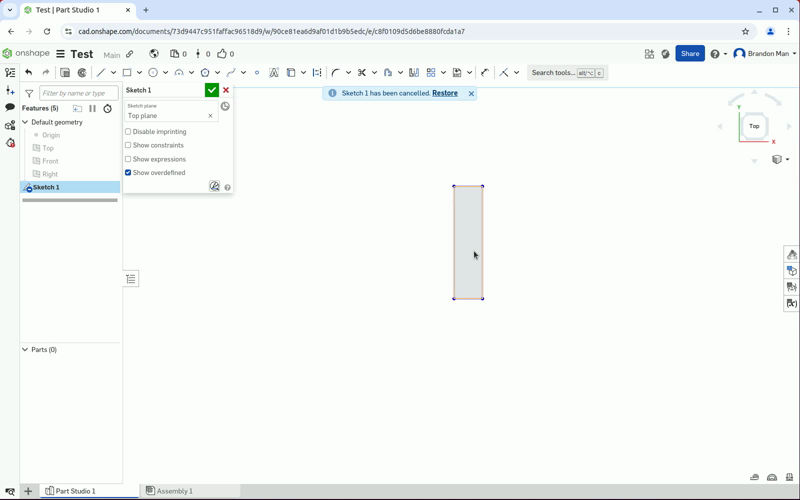
scroll(6)
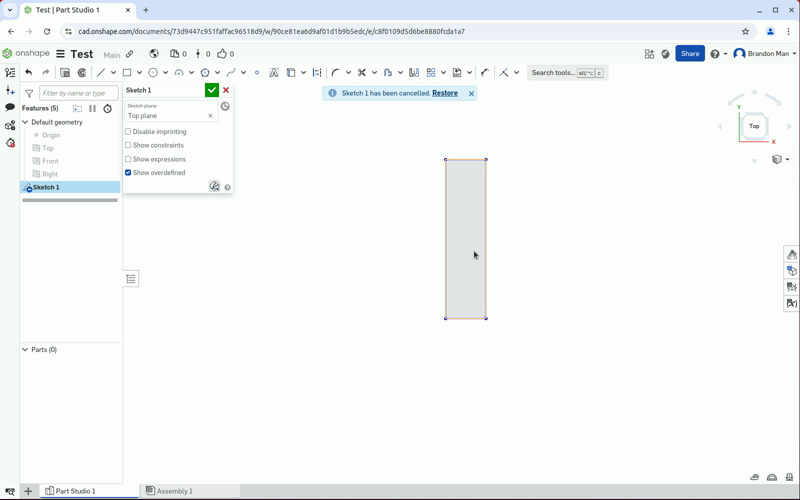
scroll(6)
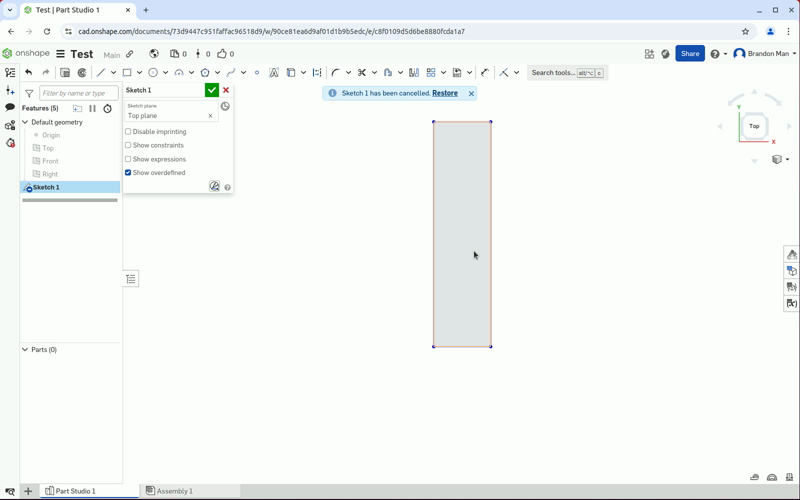
scroll(6)
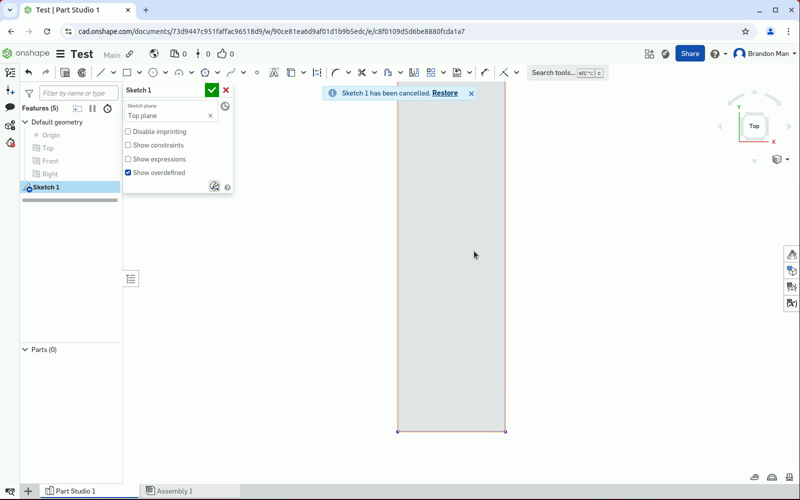
scroll(6)
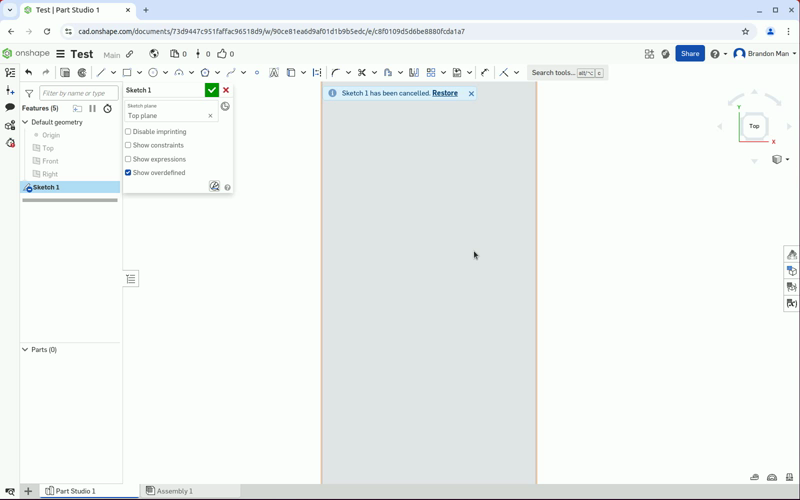
click(474, 250)
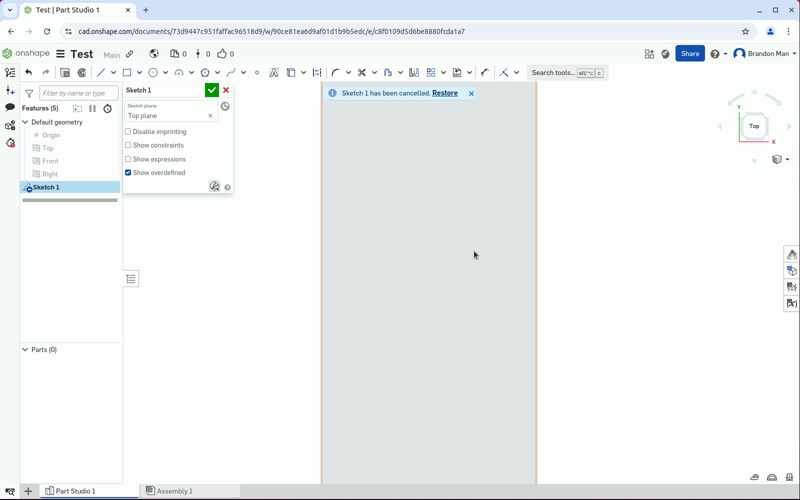
scroll(-6)
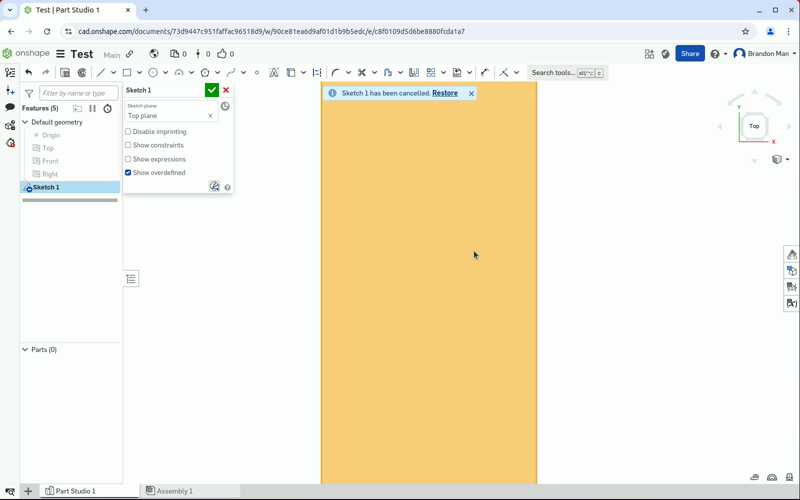
scroll(-6)
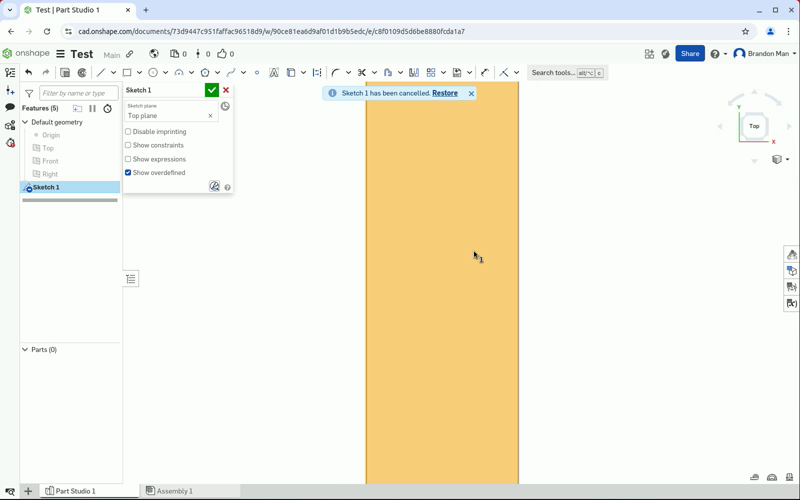
scroll(-6)
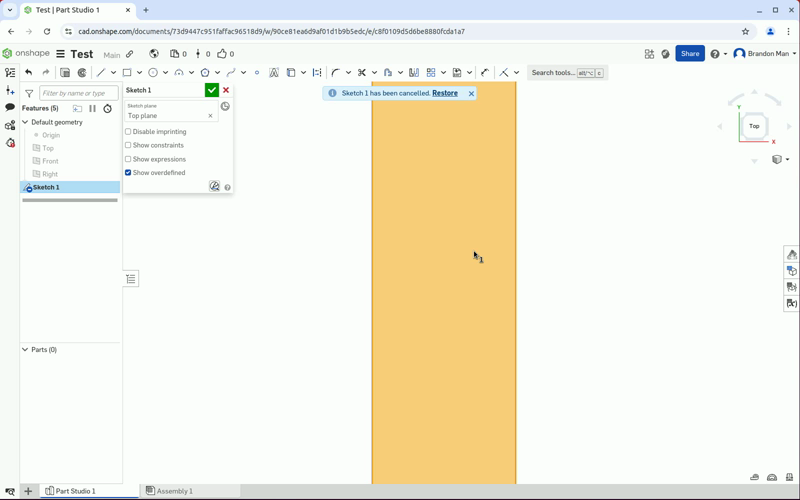
scroll(-6)
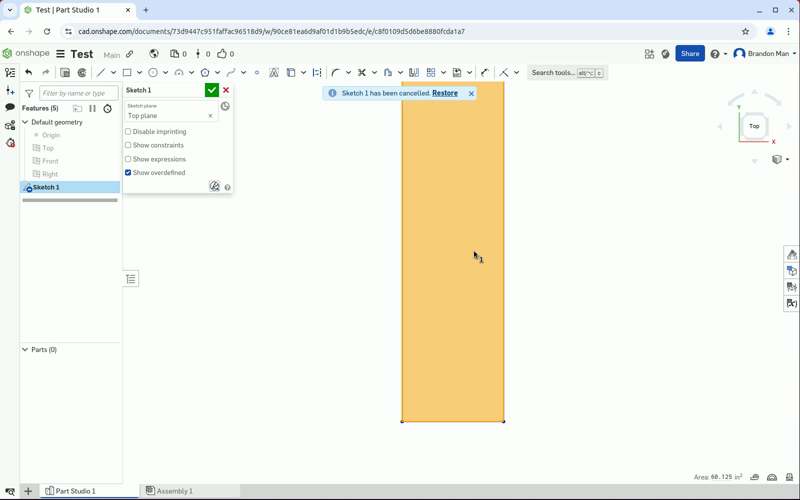
scroll(-6)
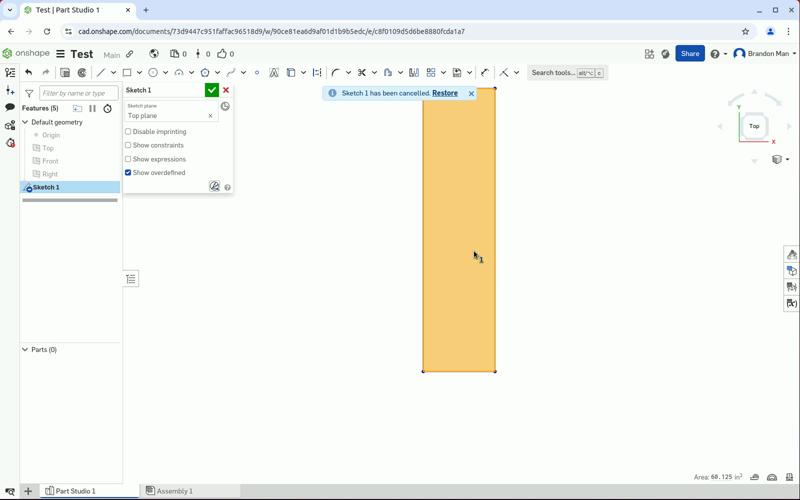
scroll(-6)
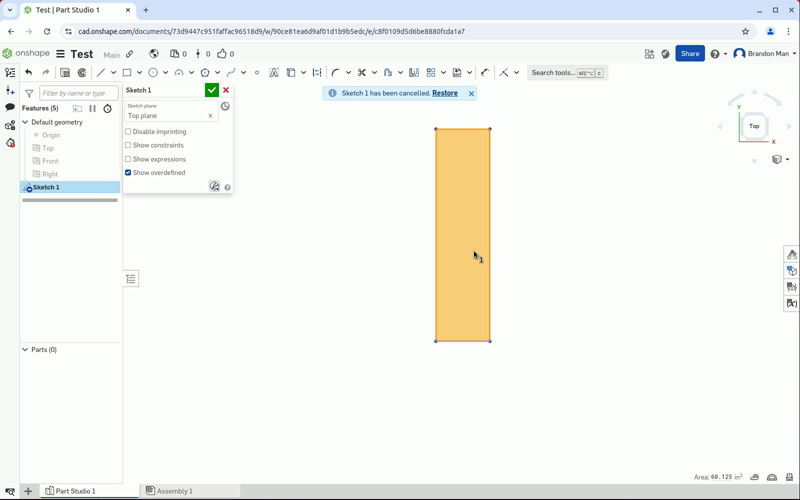
scroll(-6)
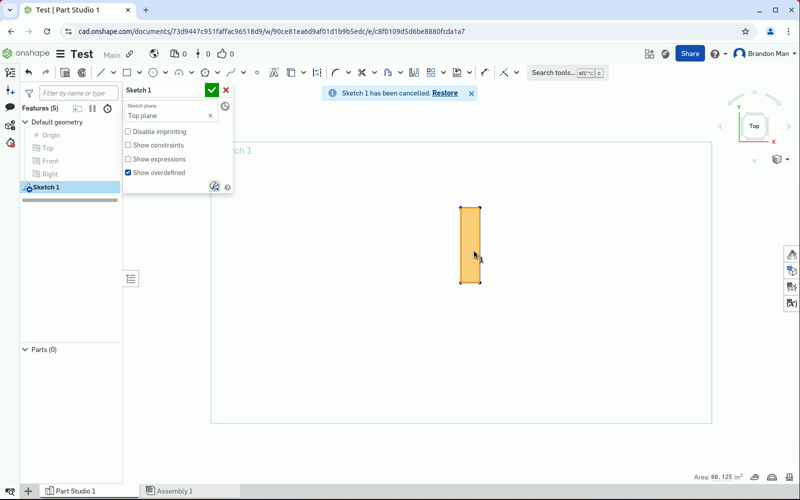
mouse_move(73, 352)
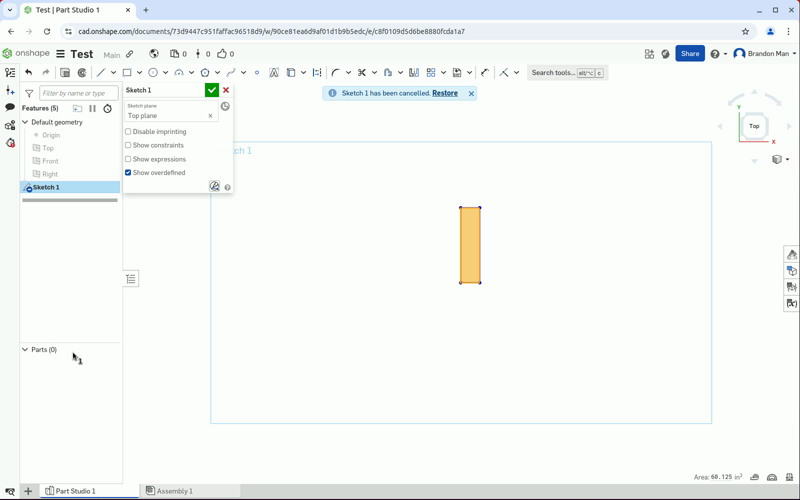
key(shift+y)
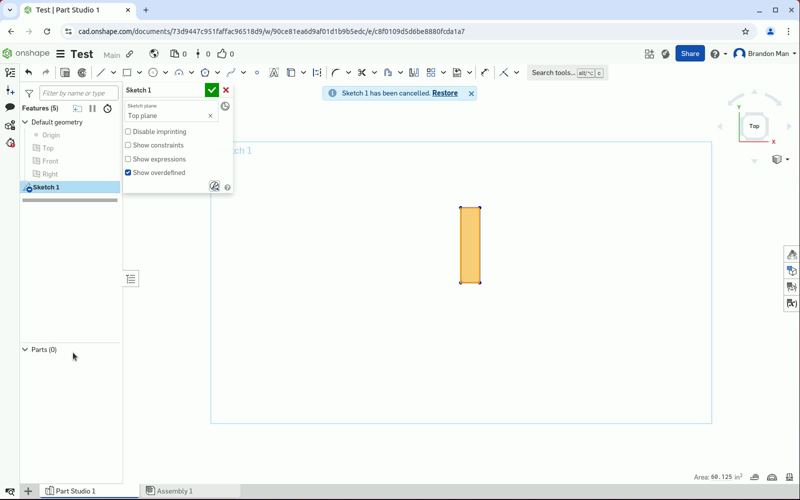
key(shift+e)
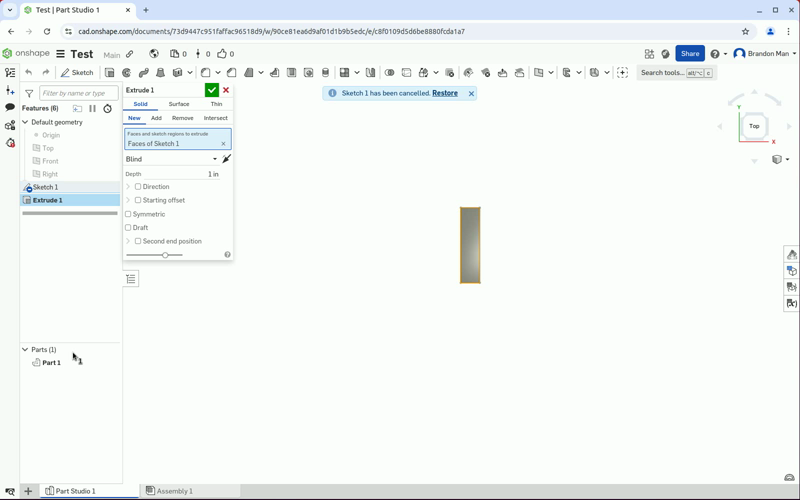
mouse_move(143, 106)
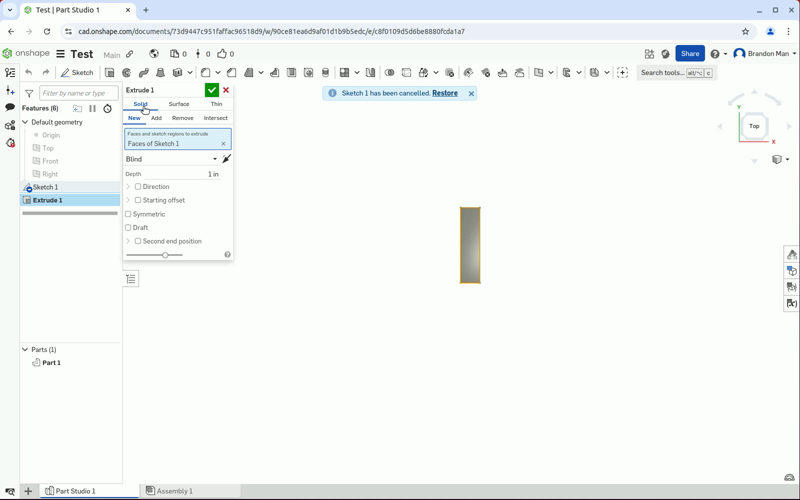
click(143, 106)
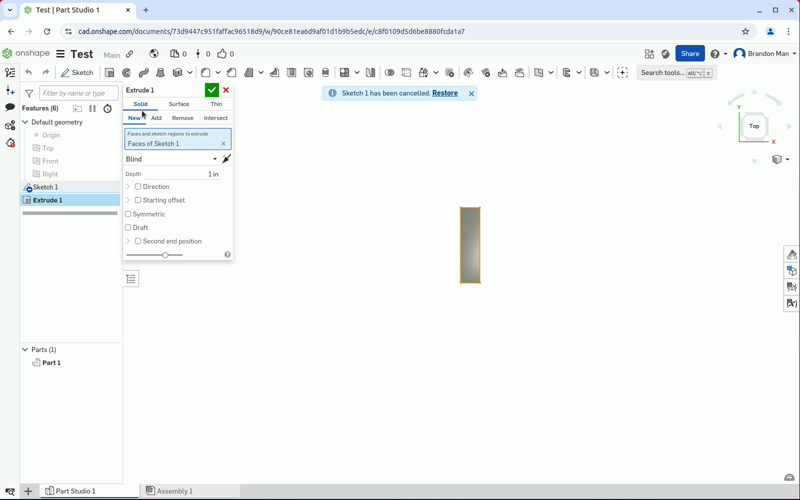
mouse_move(137, 120)
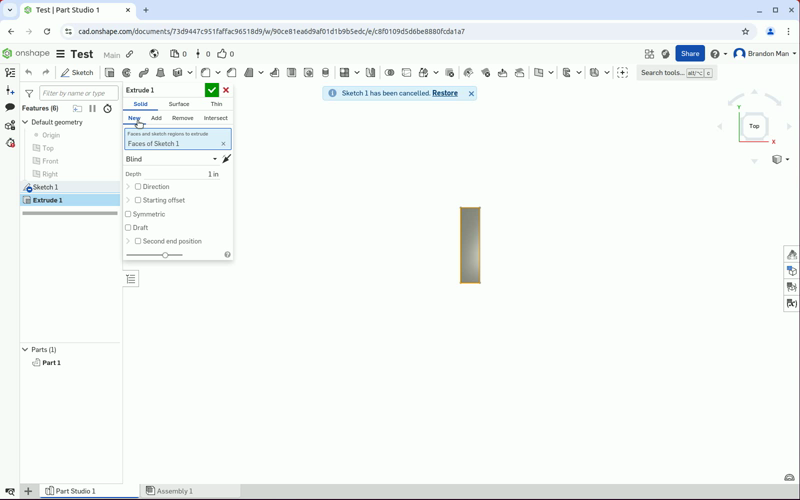
click(137, 120)
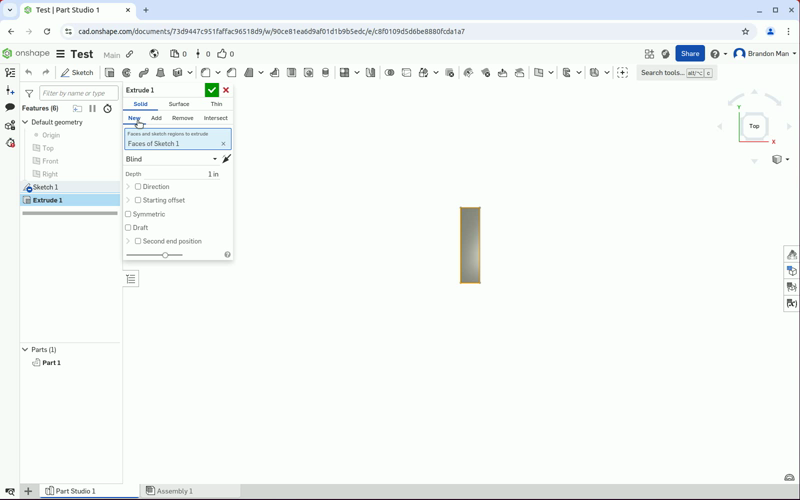
key(tab, 4)
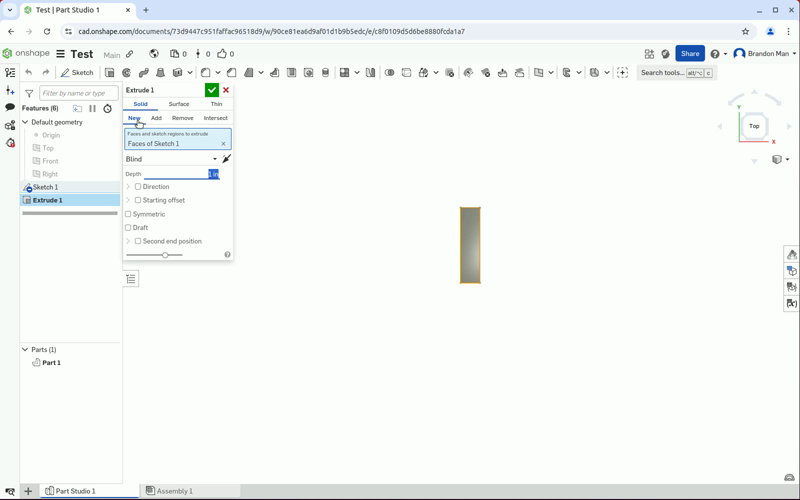
text(15.405)
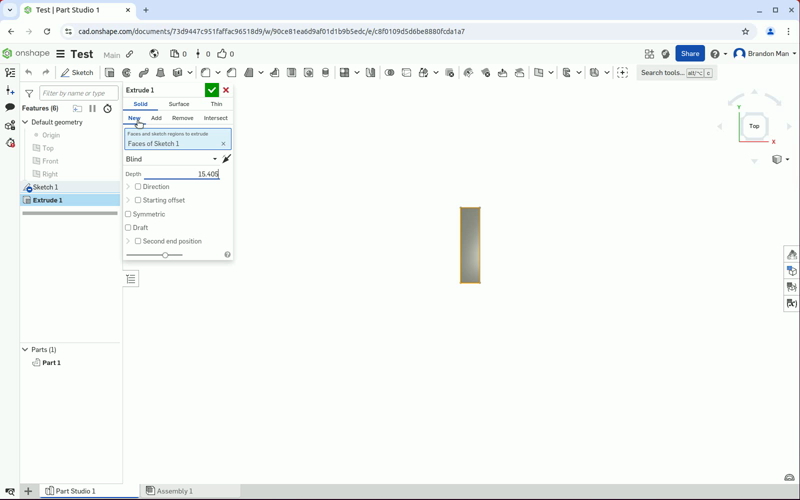
key(enter)
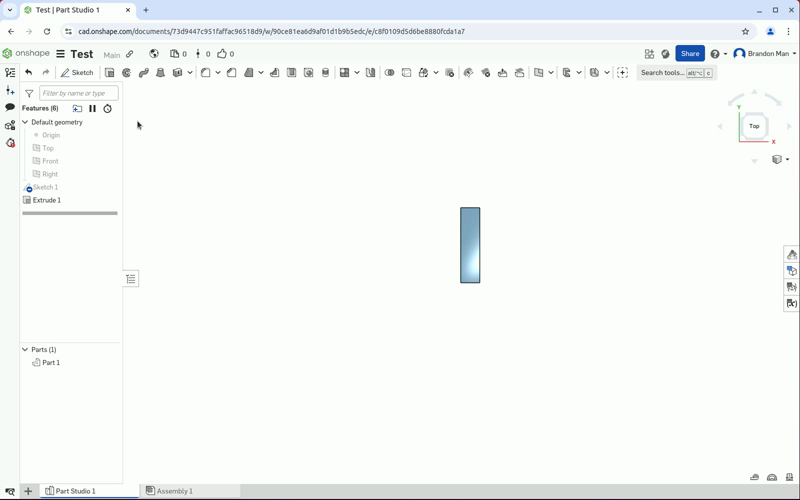
key(shift+h)
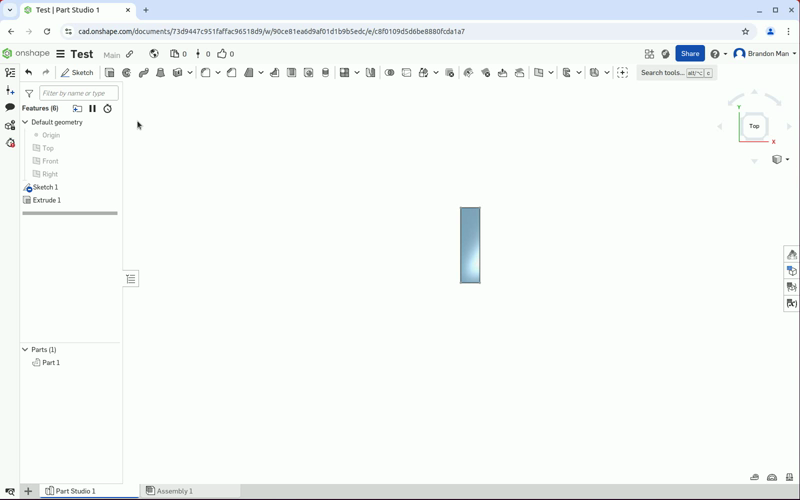
key(shift+h)
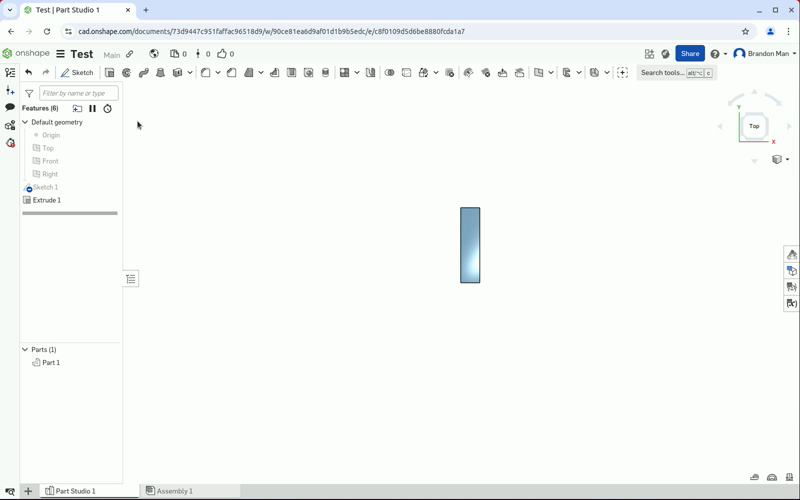
mouse_move(73, 189)
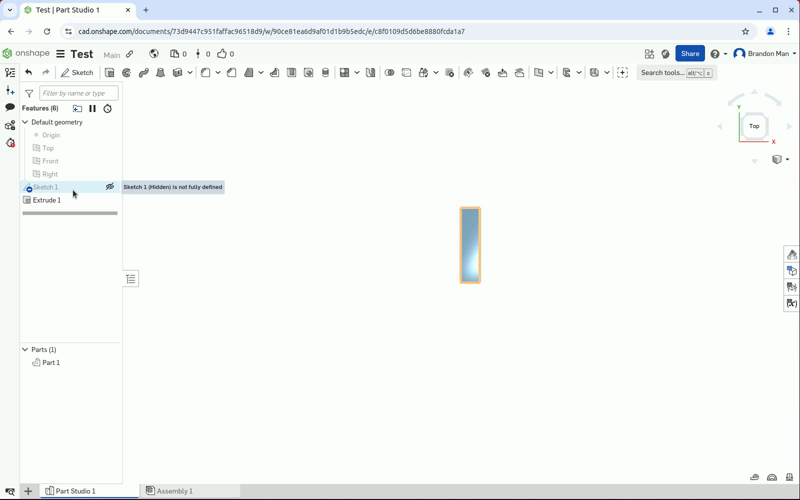
click(73, 189)
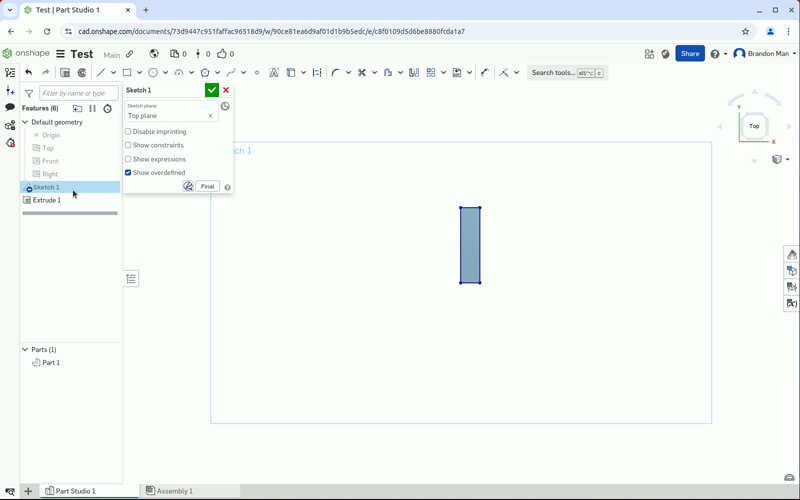
mouse_move(229, 92)
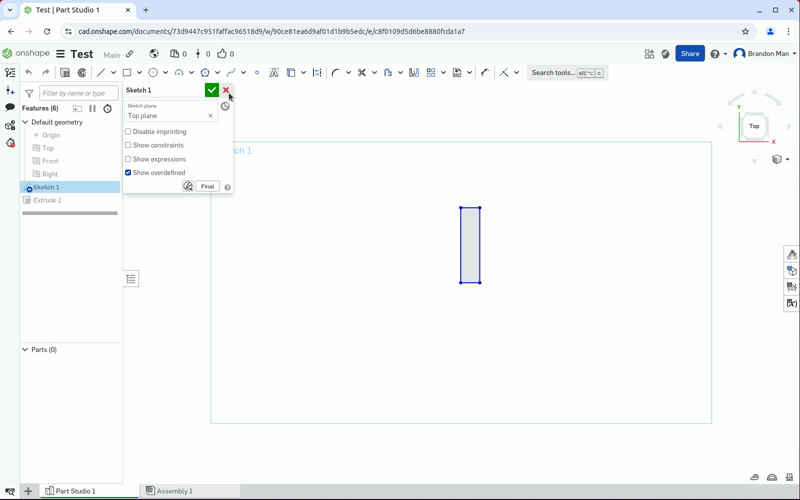
click(229, 92)
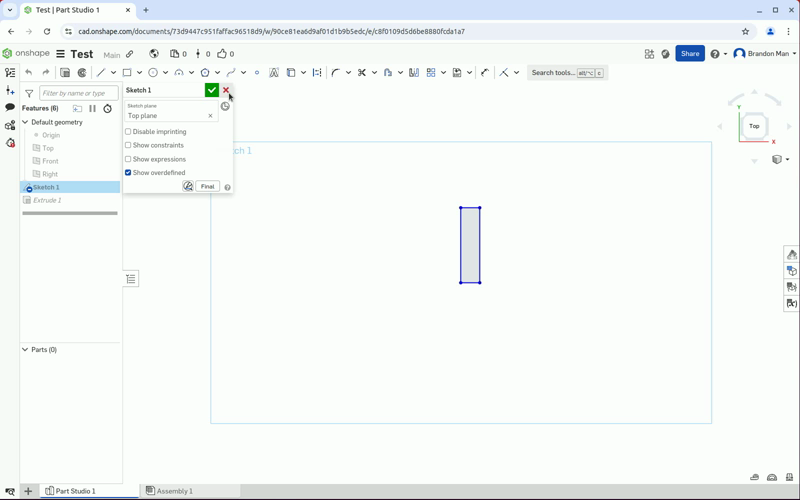
key(shift+s)
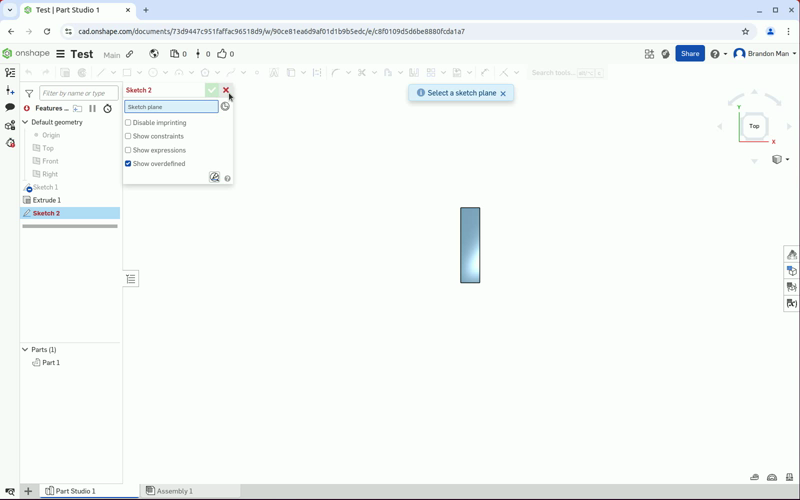
mouse_move(73, 150)
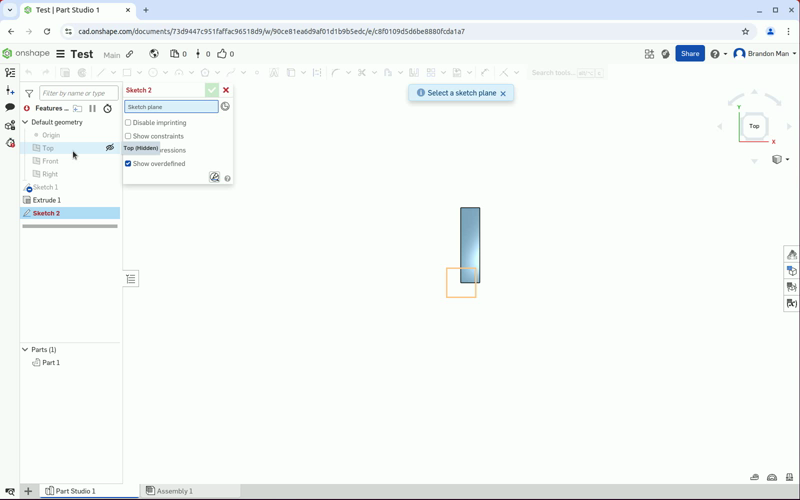
click(73, 150)
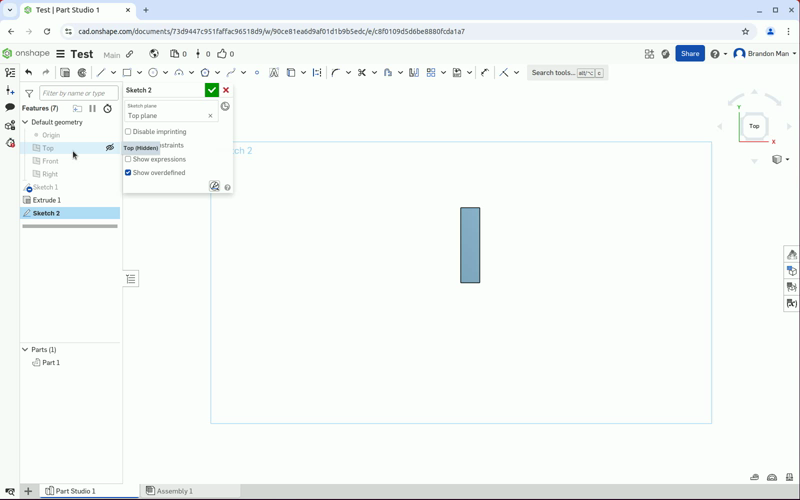
mouse_move(73, 352)
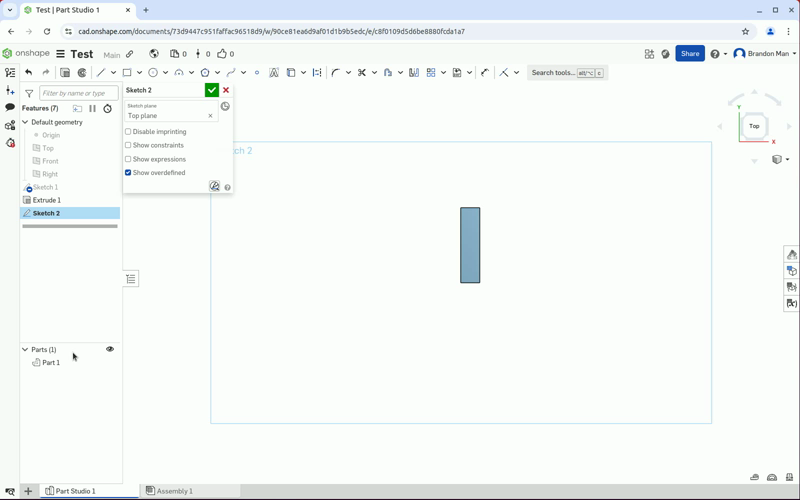
key(y)
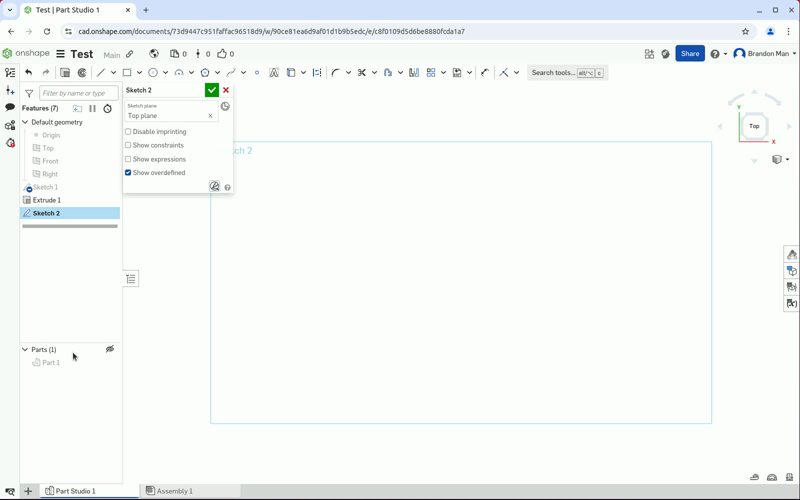
key(l)
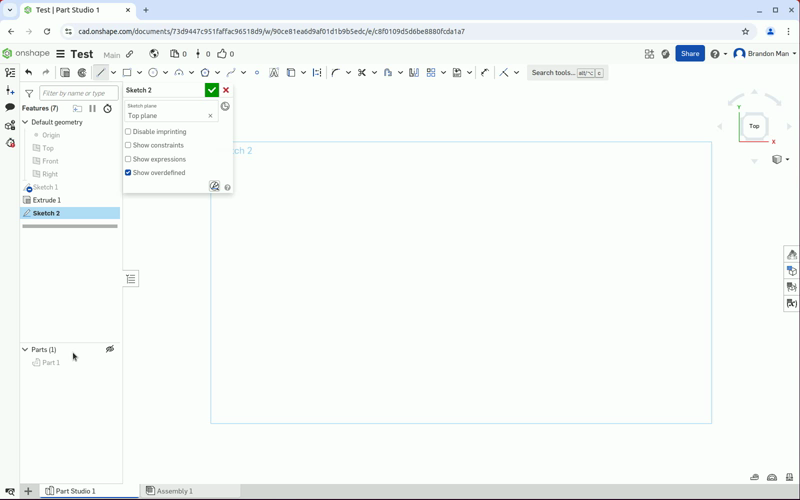
key_down(shift)
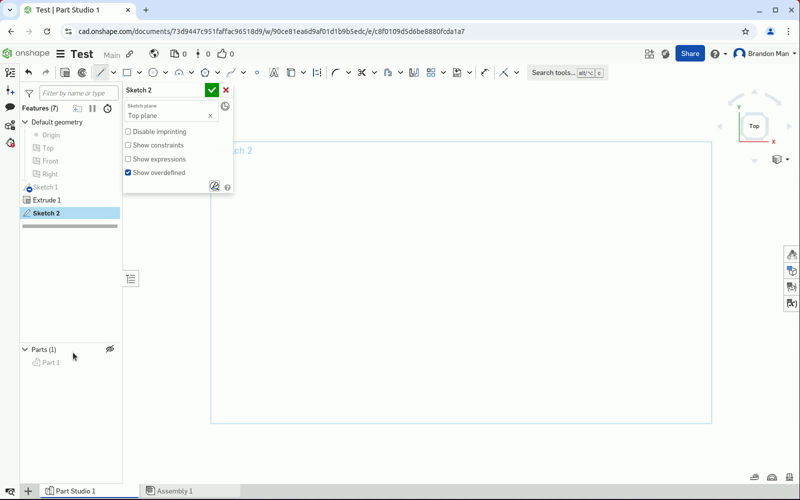
mouse_move(554, 282)
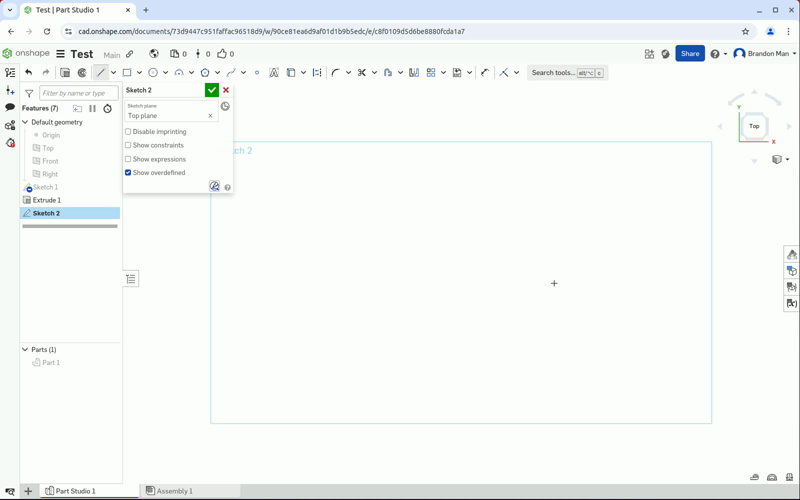
click(554, 282)
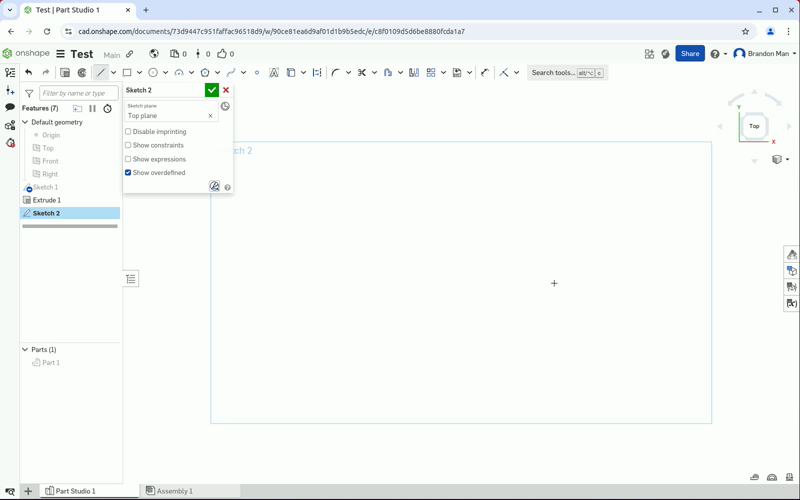
key_up(shift)
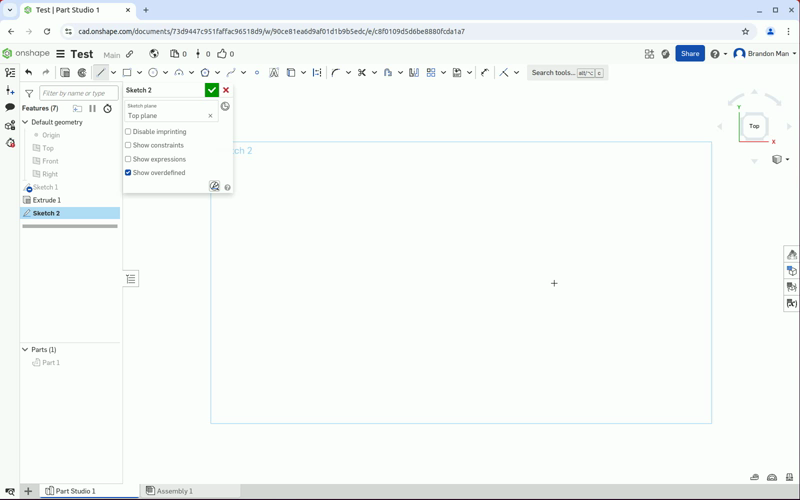
key_down(shift)
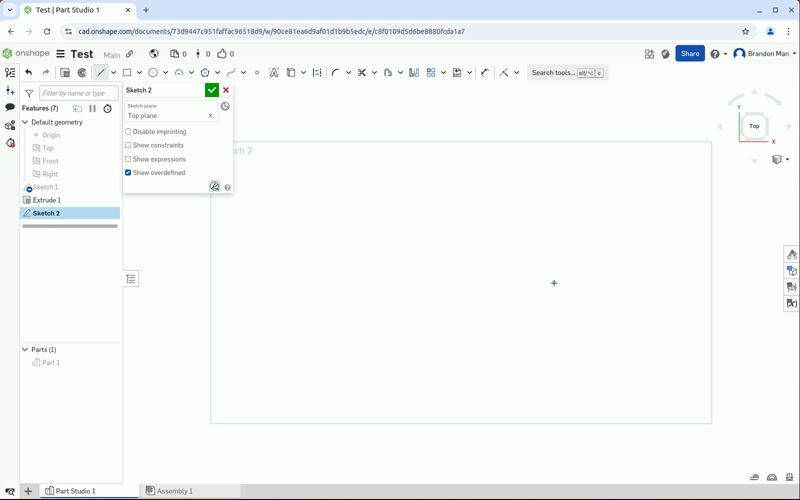
mouse_move(584, 282)
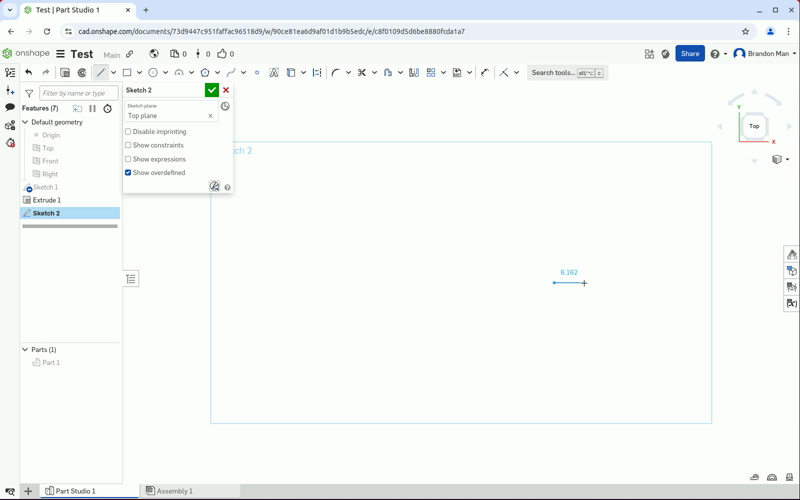
mouse_move(573, 282)
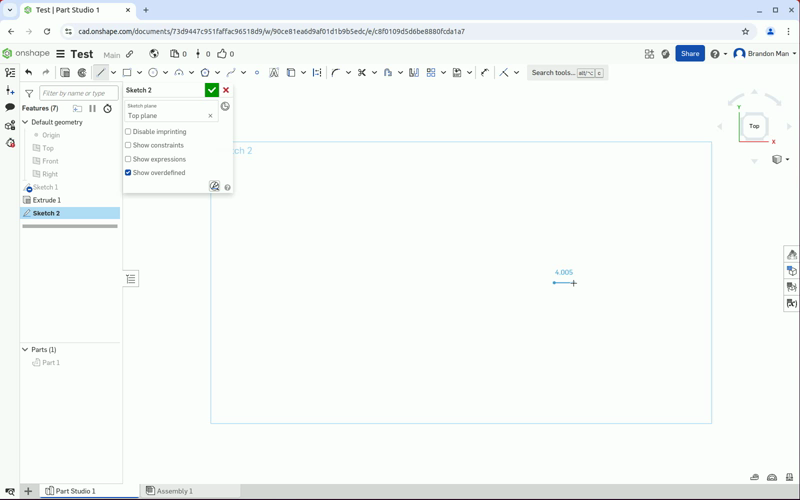
click(573, 282)
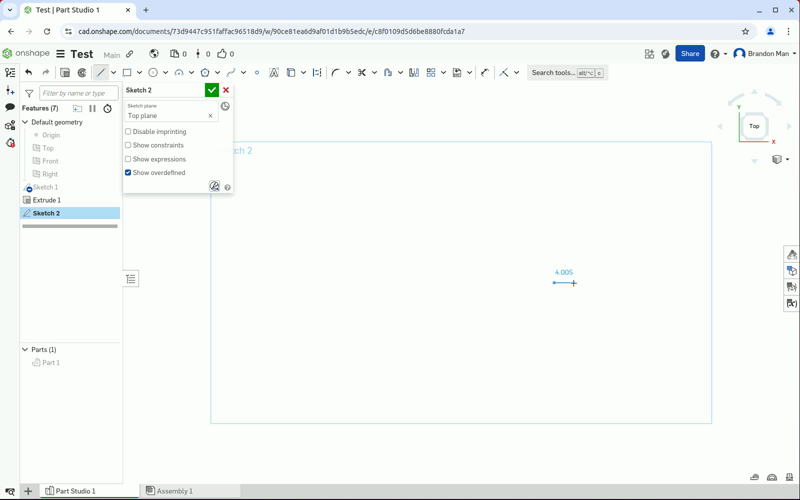
key_up(shift)
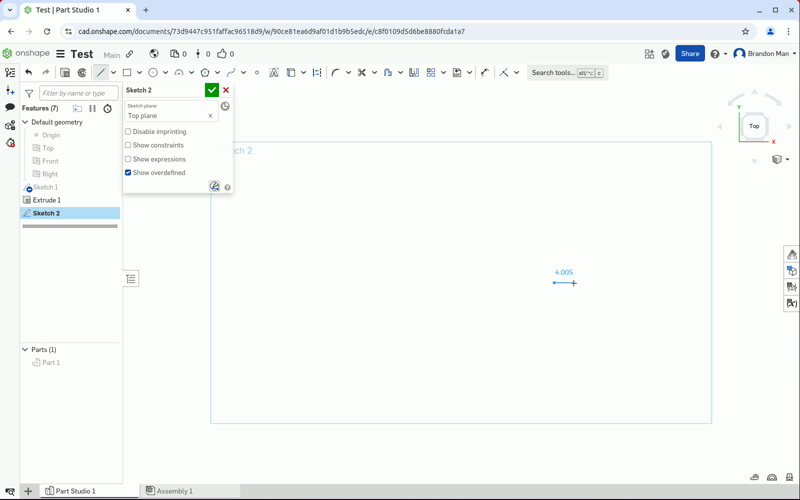
key_down(shift)
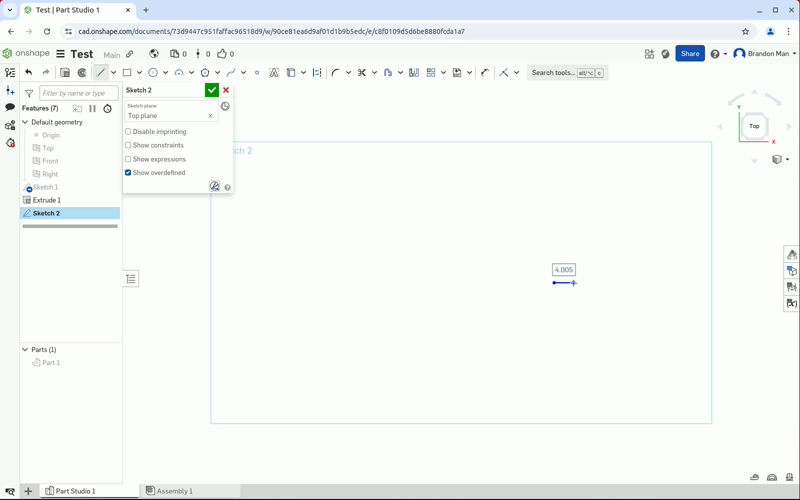
mouse_move(573, 207)
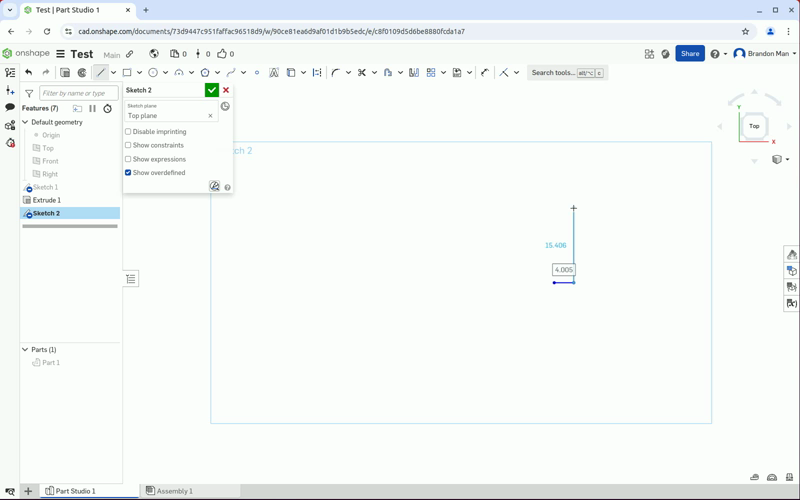
click(573, 207)
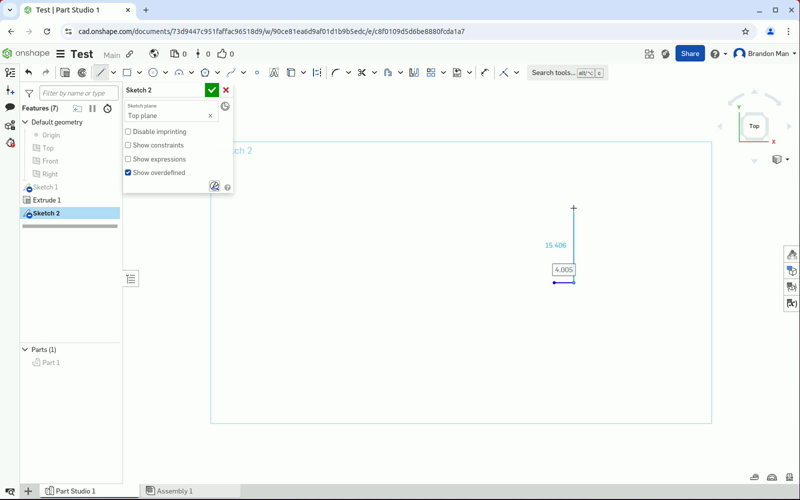
key_up(shift)
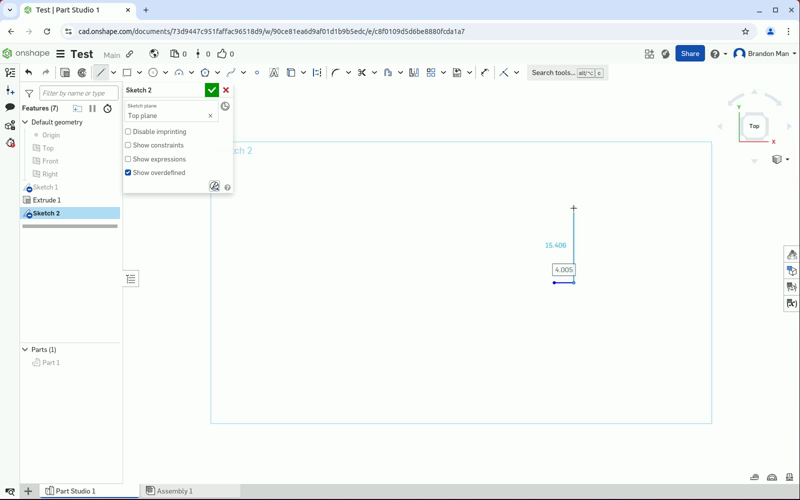
key_down(shift)
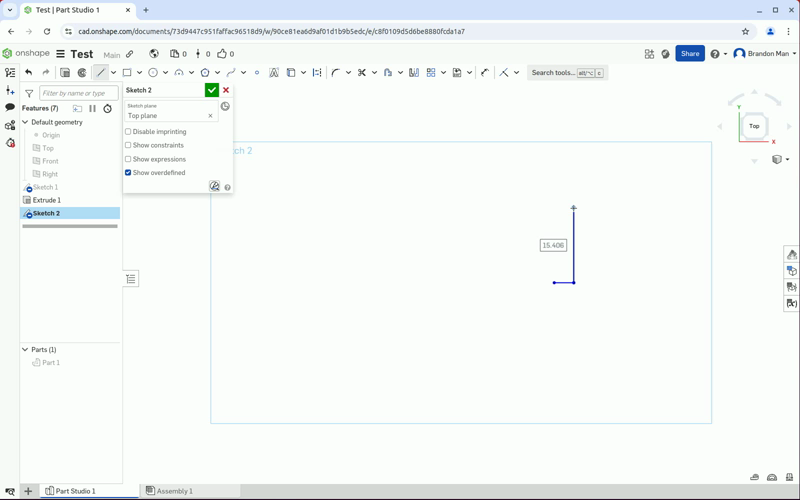
mouse_move(589, 207)
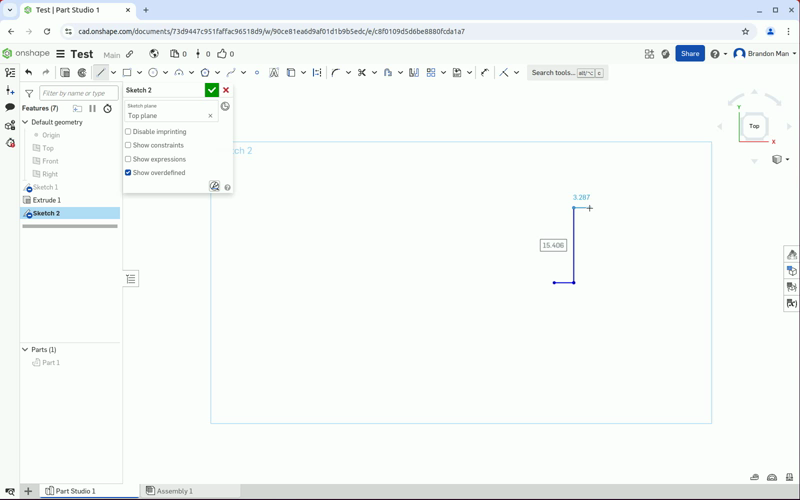
mouse_move(554, 207)
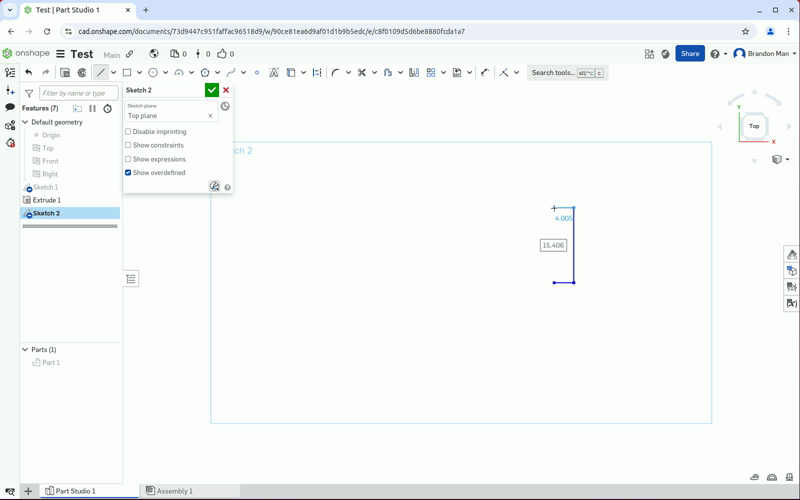
click(554, 207)
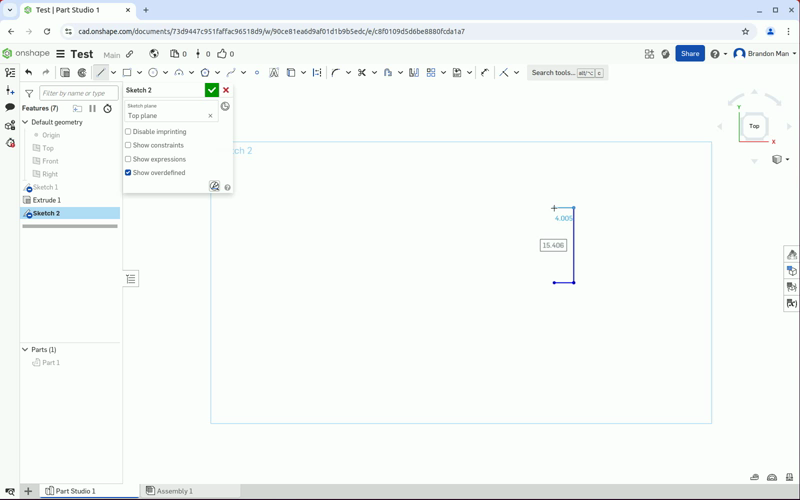
key_up(shift)
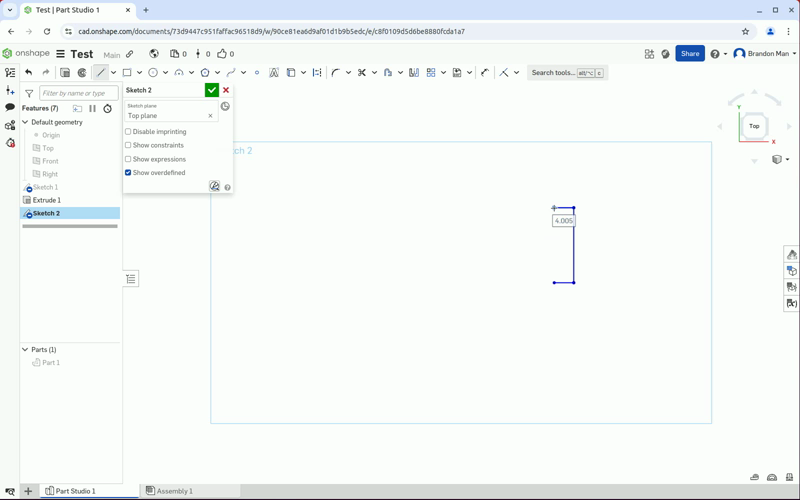
key_down(shift)
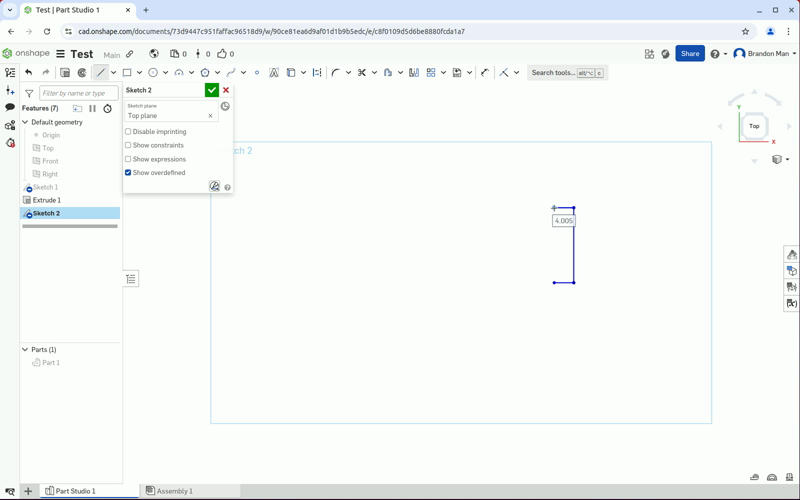
mouse_move(554, 282)
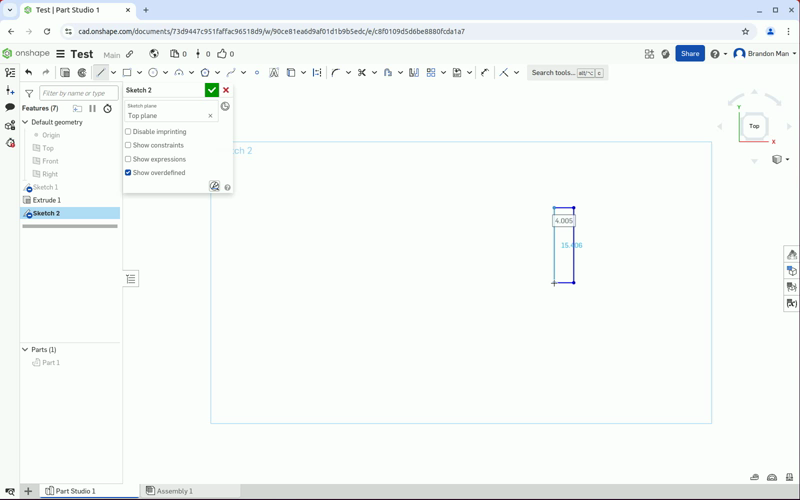
key_up(shift)
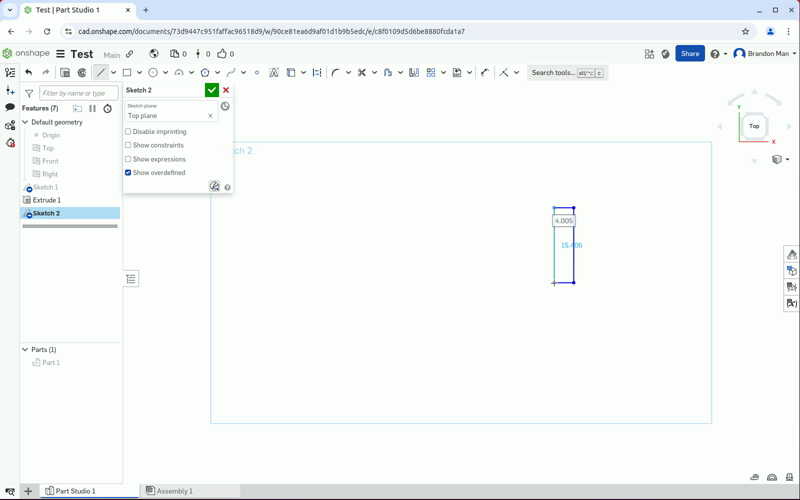
click(554, 282)
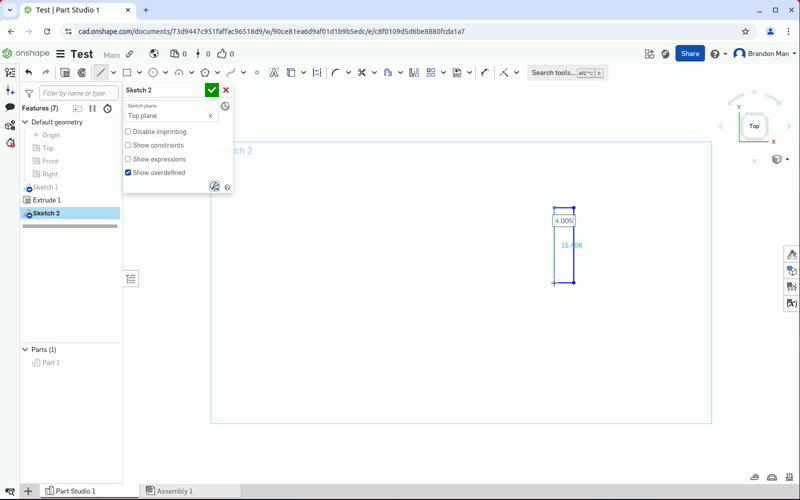
key(esc)
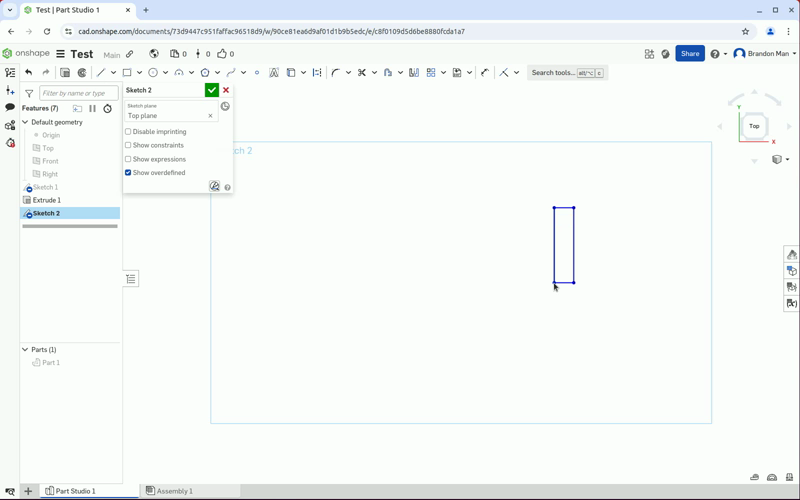
mouse_move(571, 219)
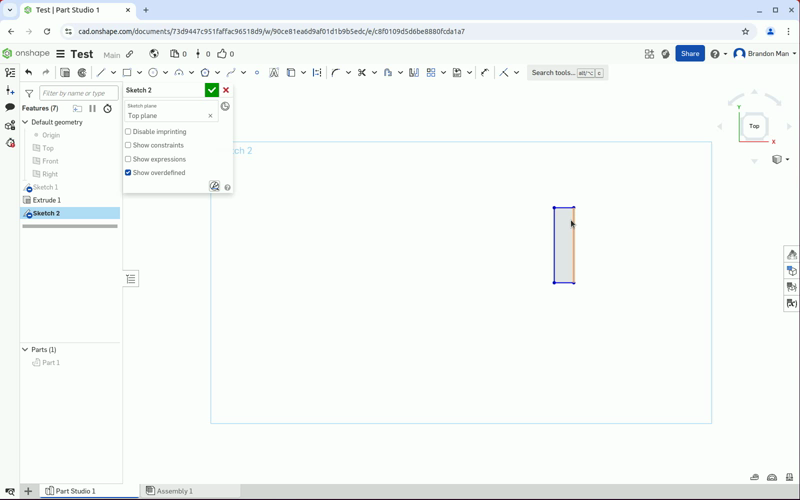
scroll(6)
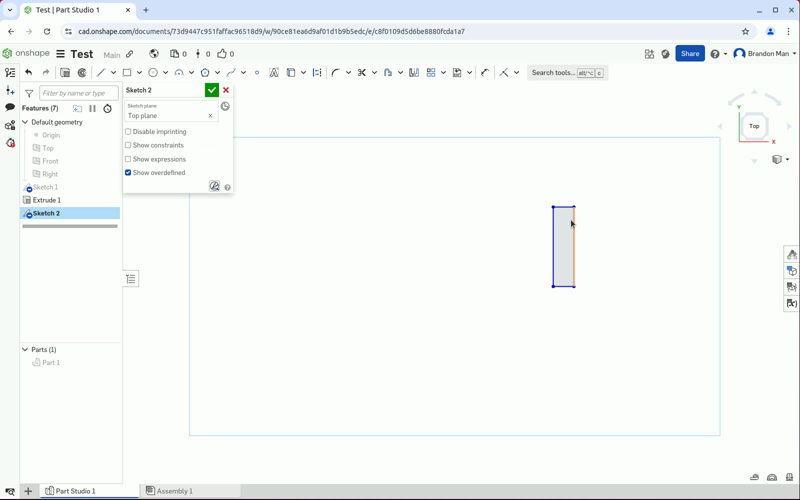
scroll(6)
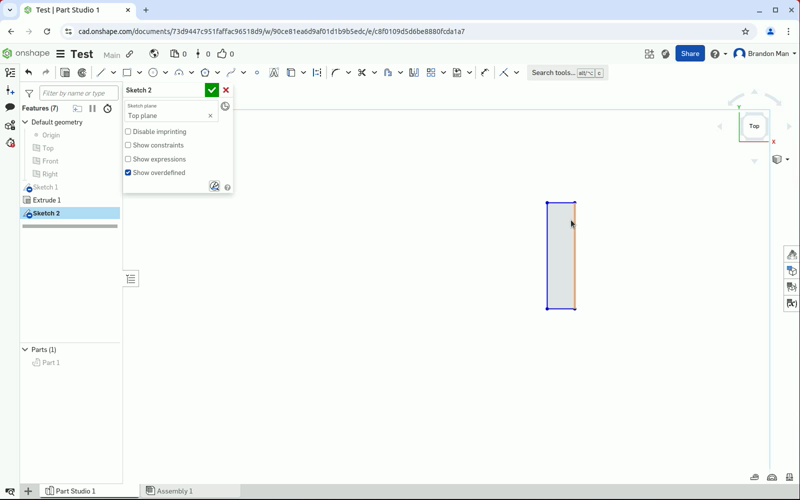
scroll(6)
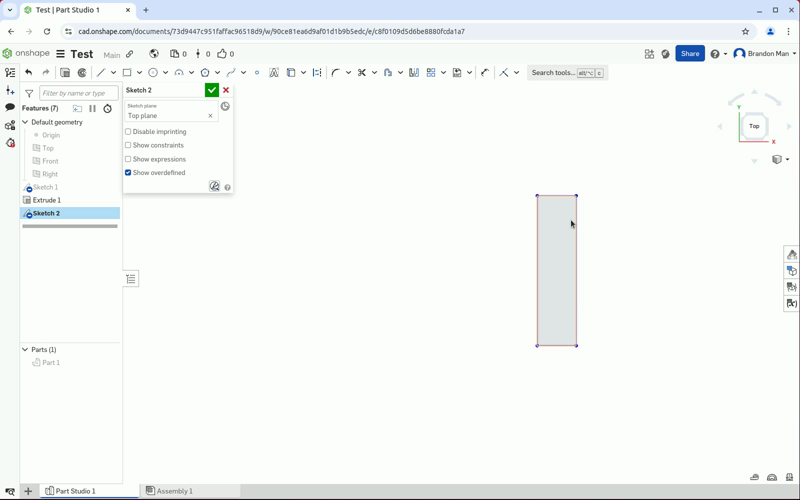
scroll(6)
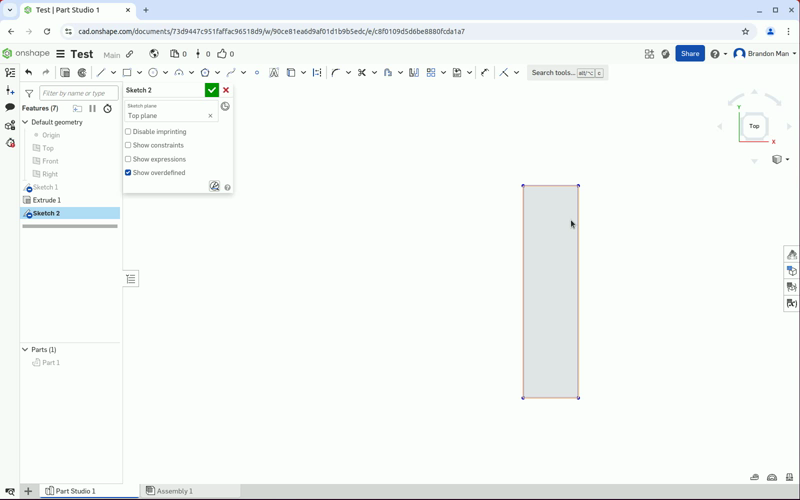
scroll(6)
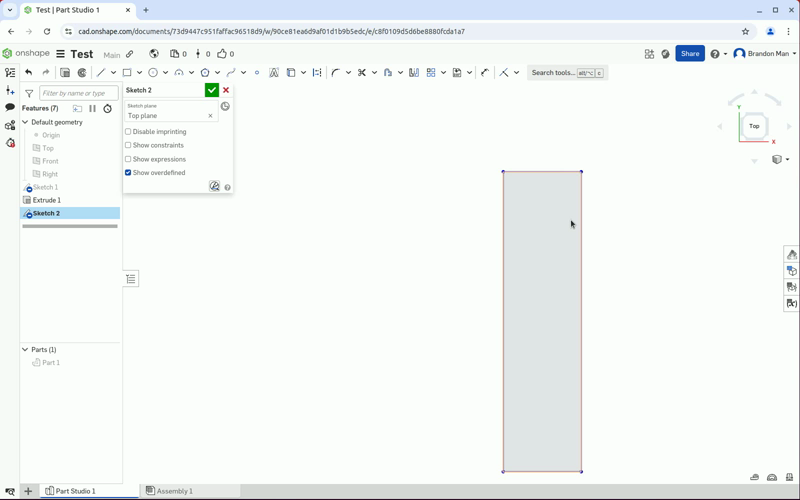
scroll(6)
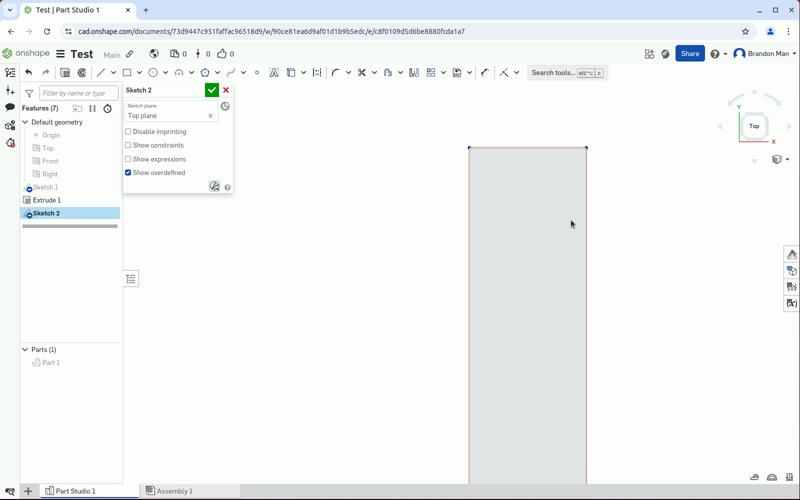
scroll(6)
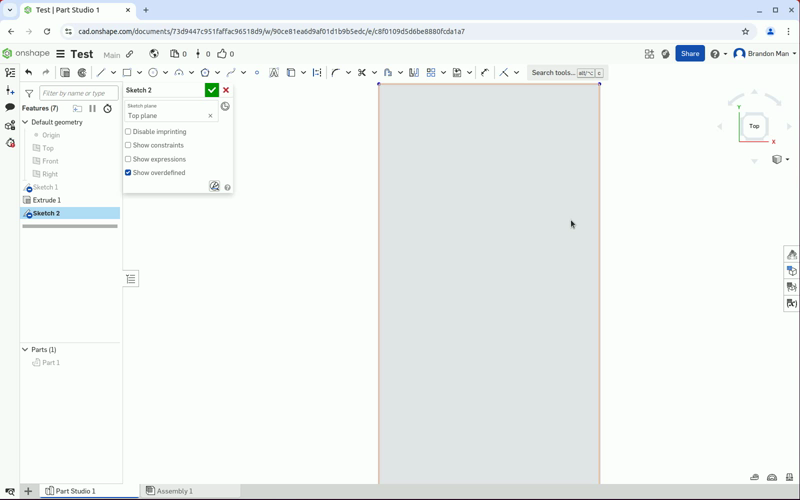
click(571, 219)
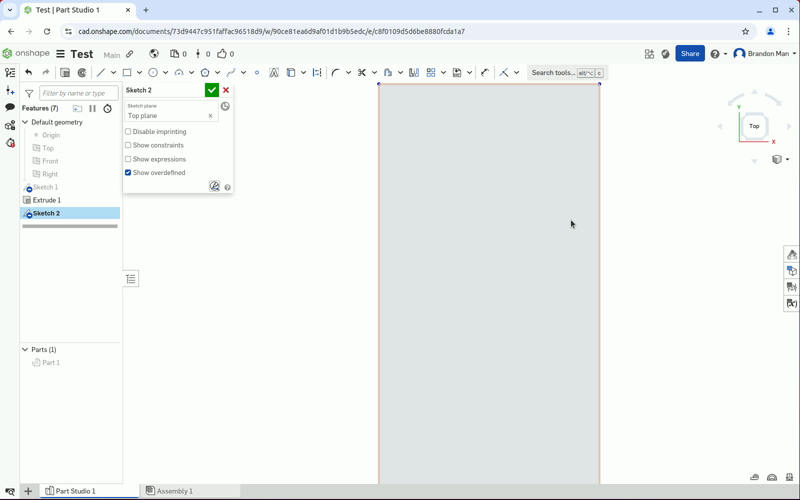
scroll(-6)
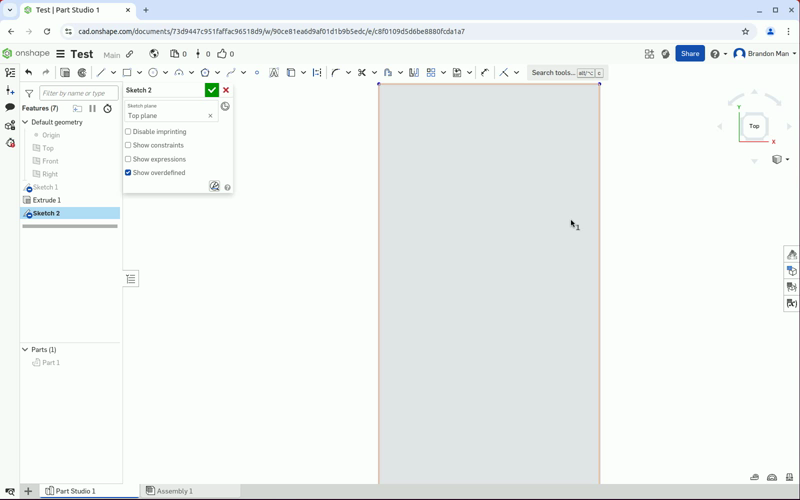
scroll(-6)
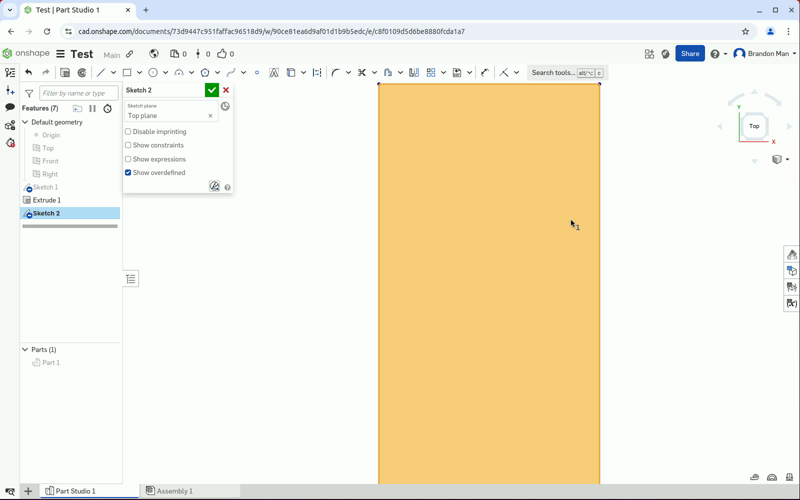
scroll(-6)
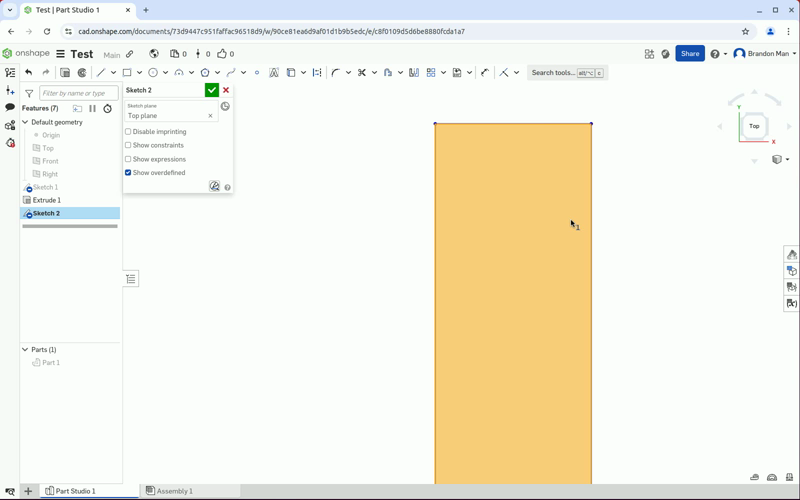
scroll(-6)
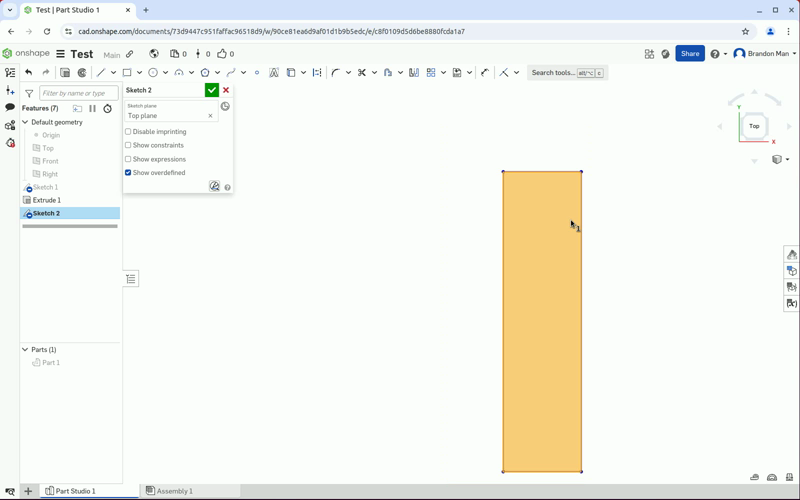
scroll(-6)
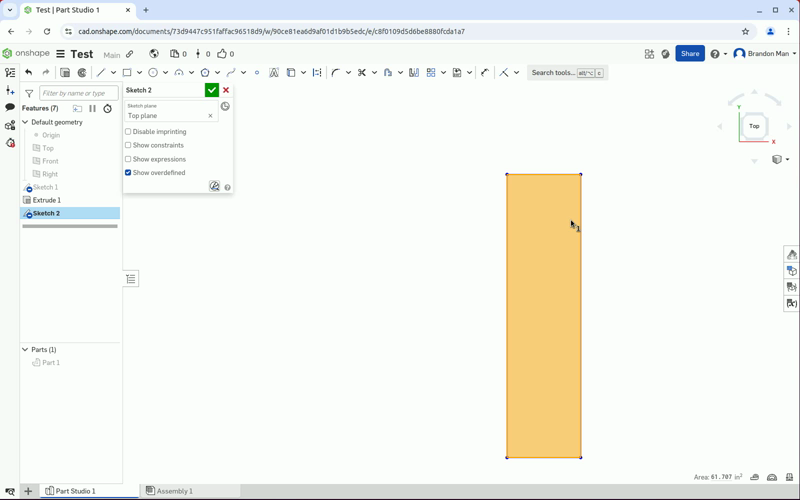
scroll(-6)
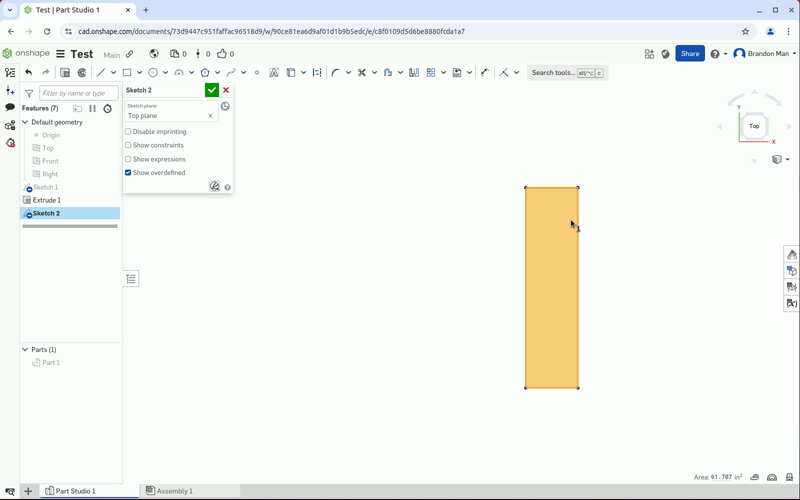
scroll(-6)
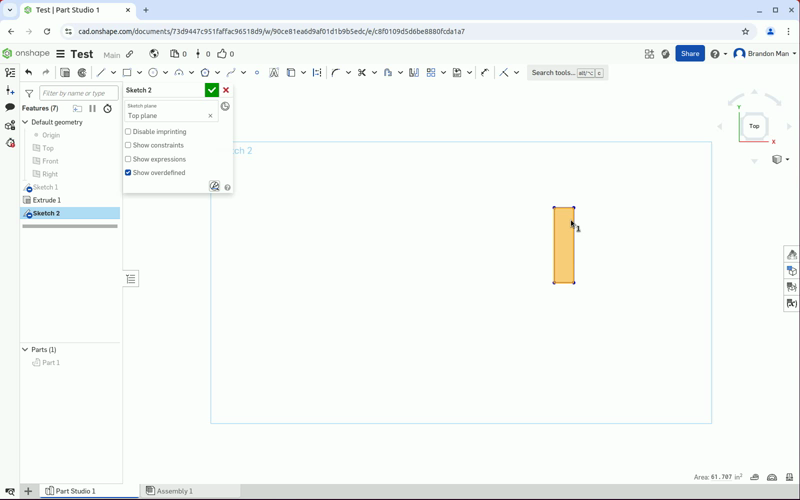
mouse_move(73, 352)
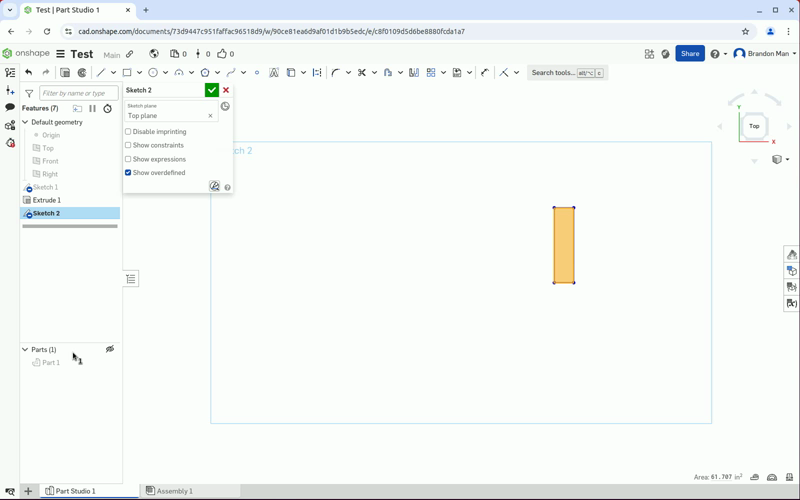
key(shift+y)
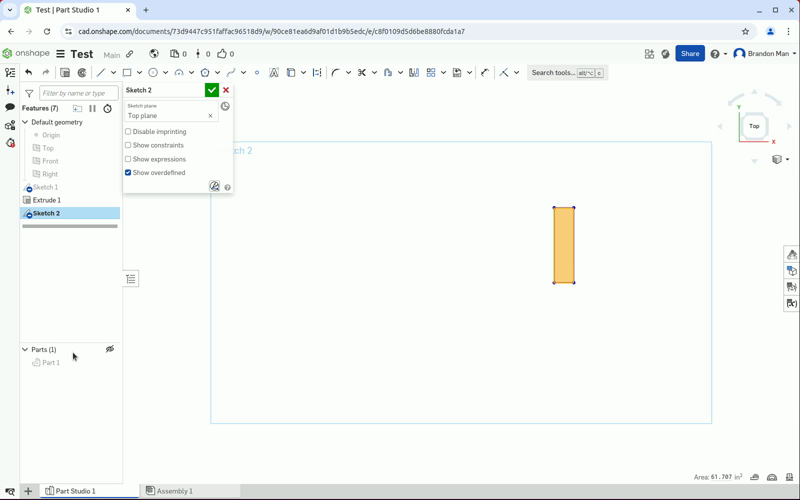
key(shift+e)
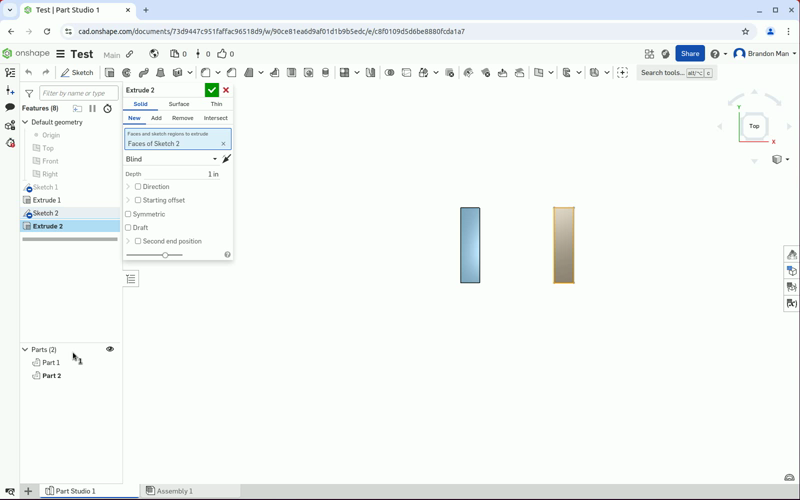
mouse_move(143, 106)
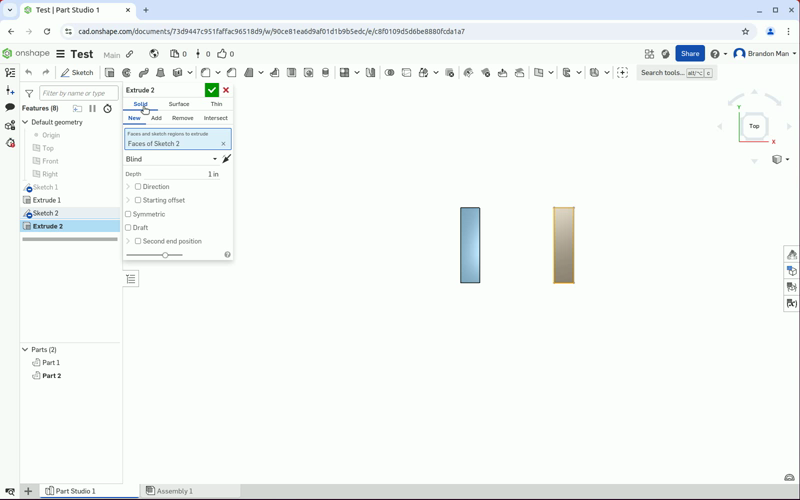
click(143, 106)
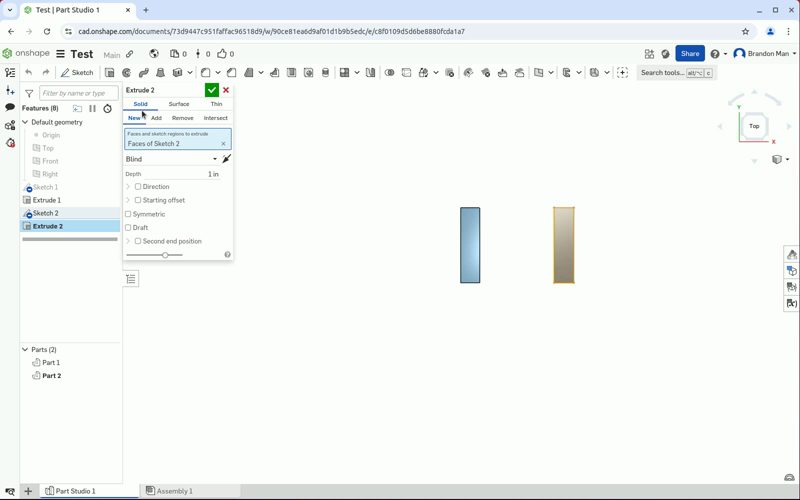
mouse_move(137, 120)
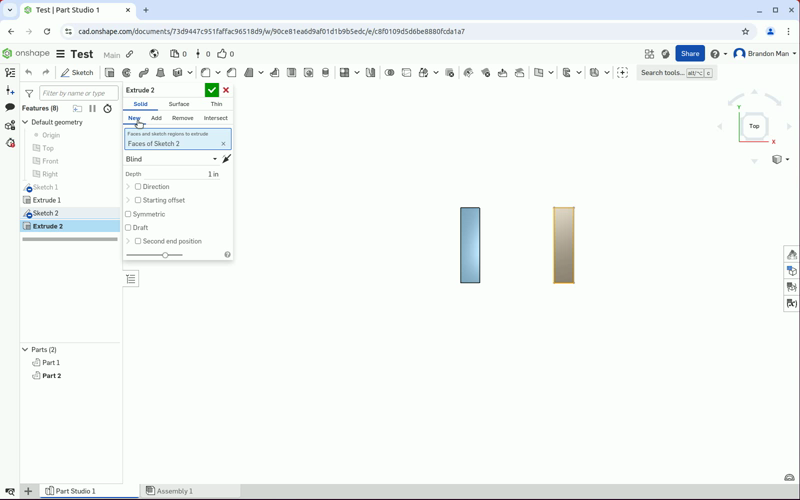
click(137, 120)
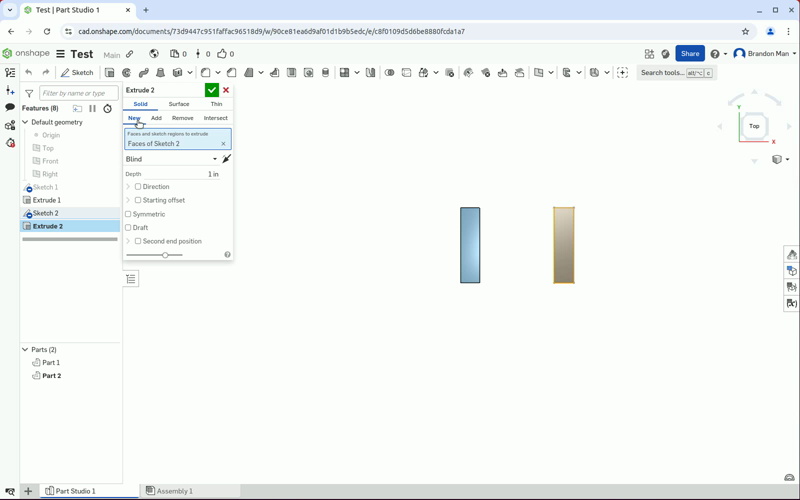
key(tab, 4)
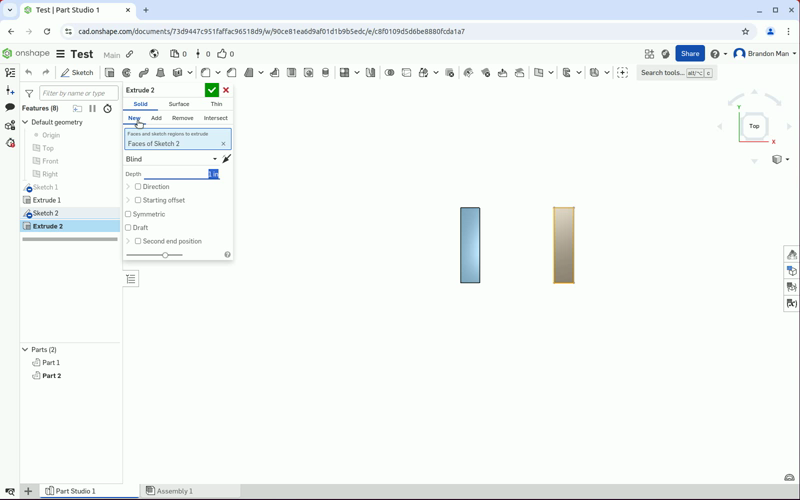
text(15.405)
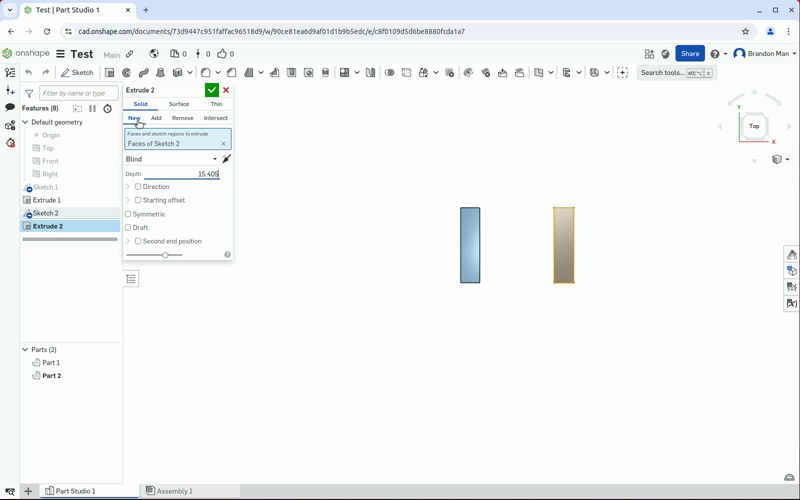
key(enter)
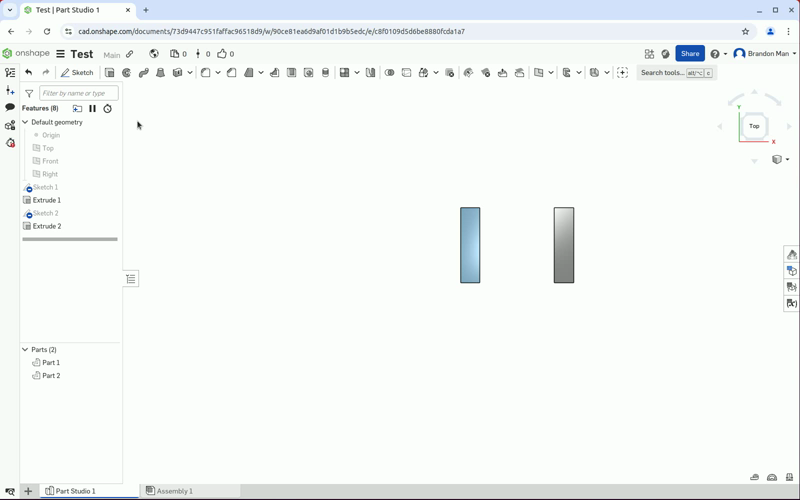
key(shift+h)
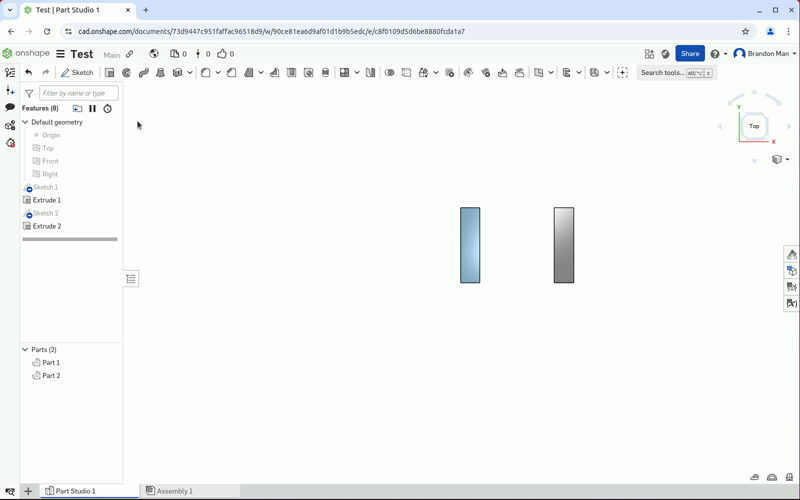
key(shift+h)
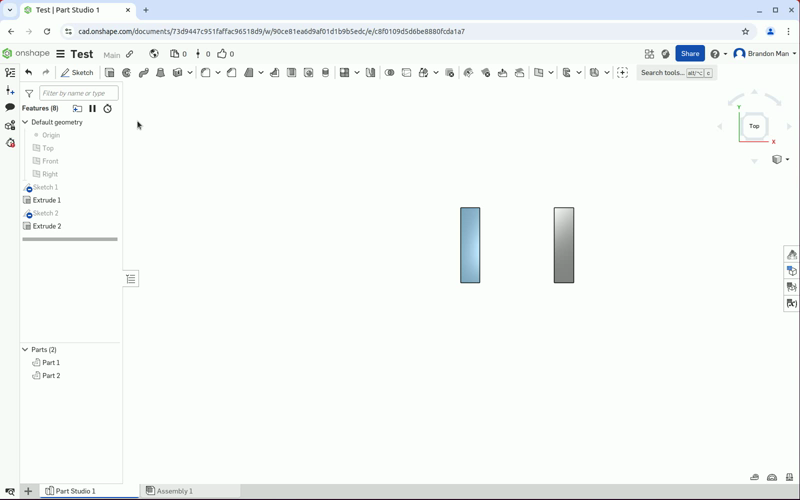
mouse_move(73, 189)
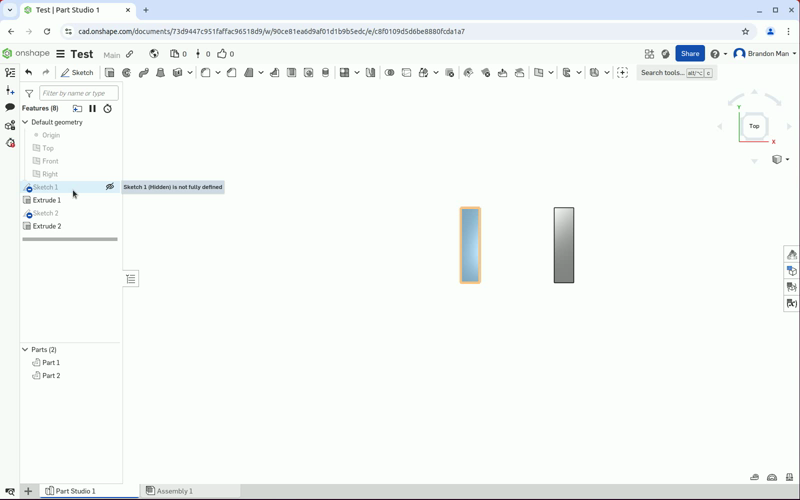
click(73, 189)
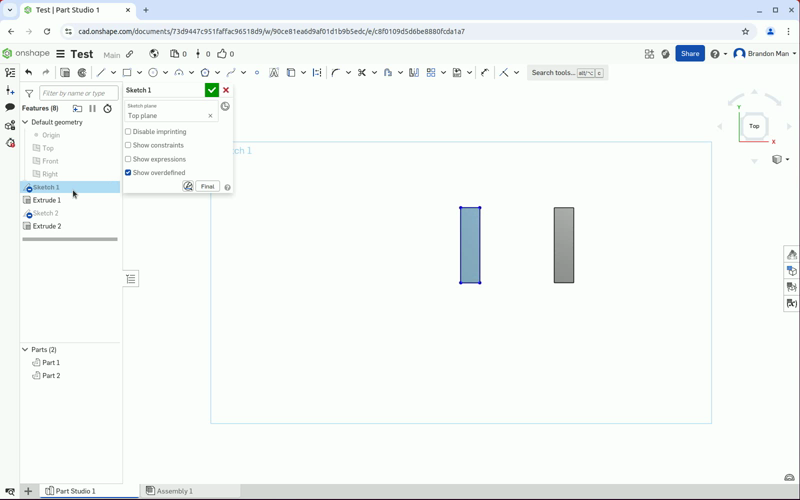
mouse_move(229, 92)
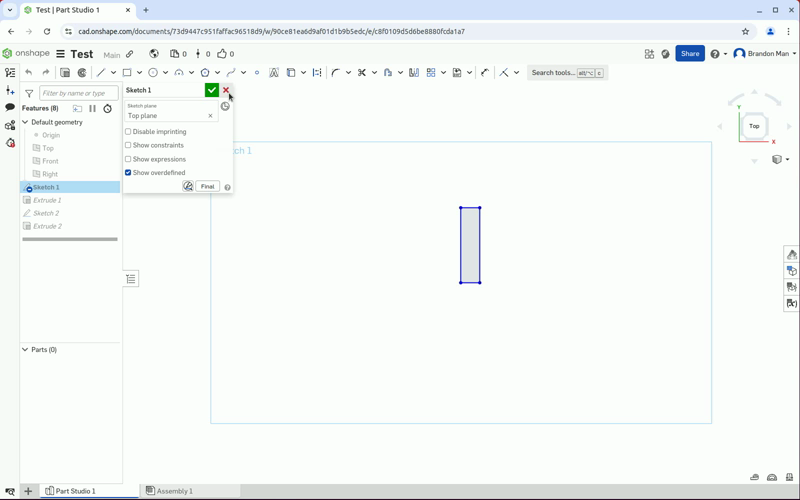
click(229, 92)
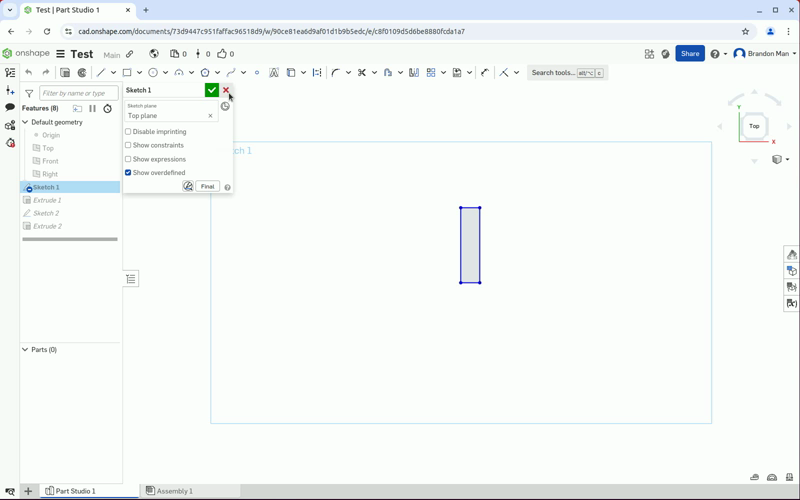
key(shift+s)
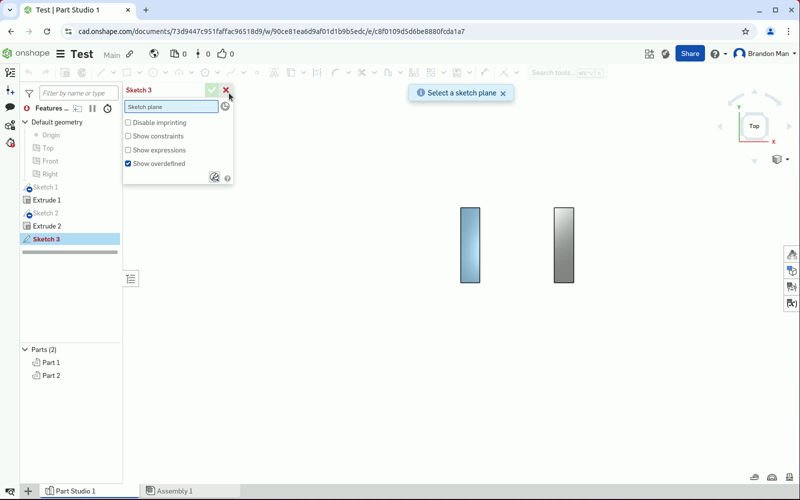
mouse_move(73, 150)
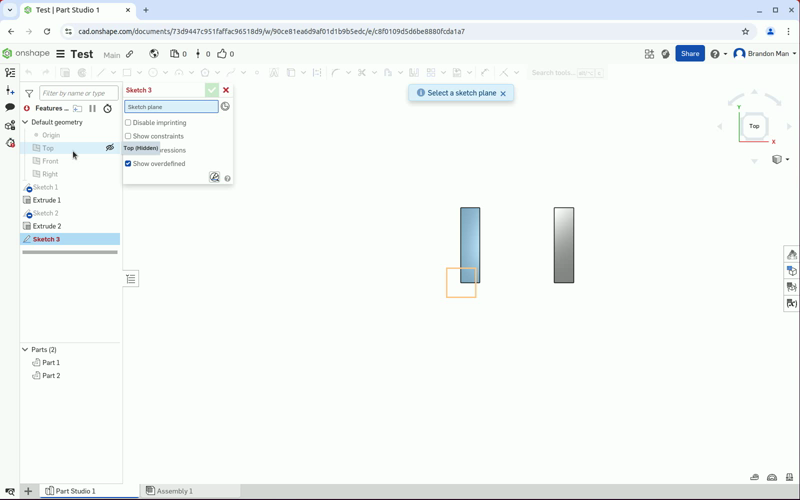
click(73, 150)
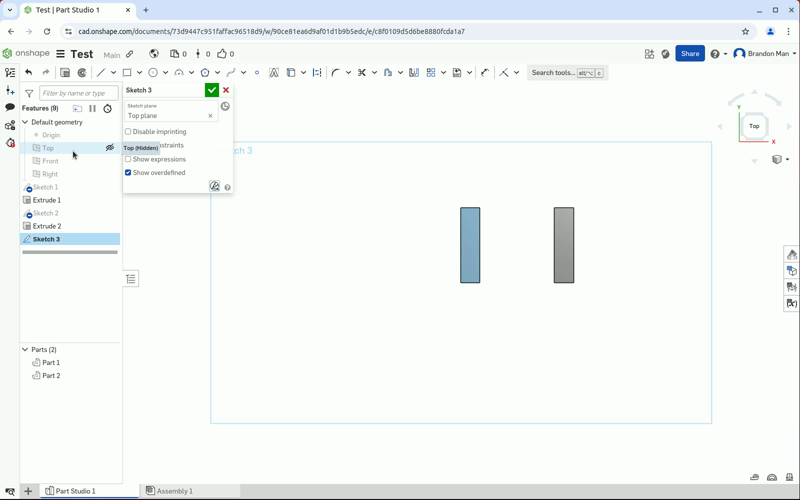
mouse_move(73, 352)
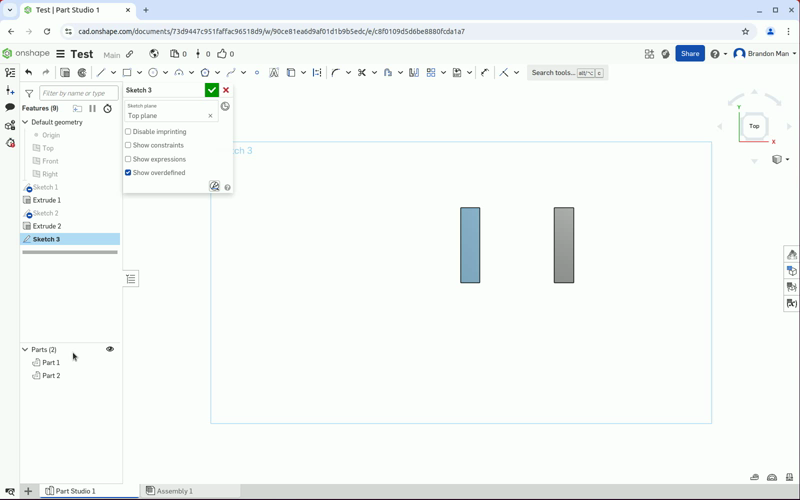
key(y)
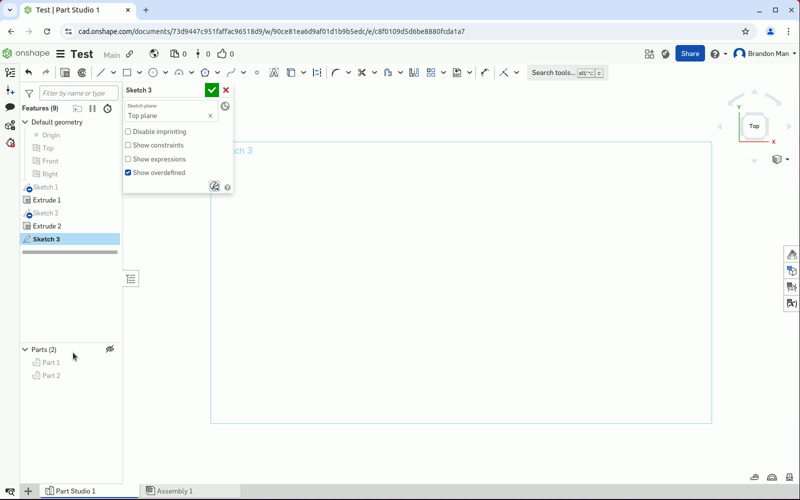
key(l)
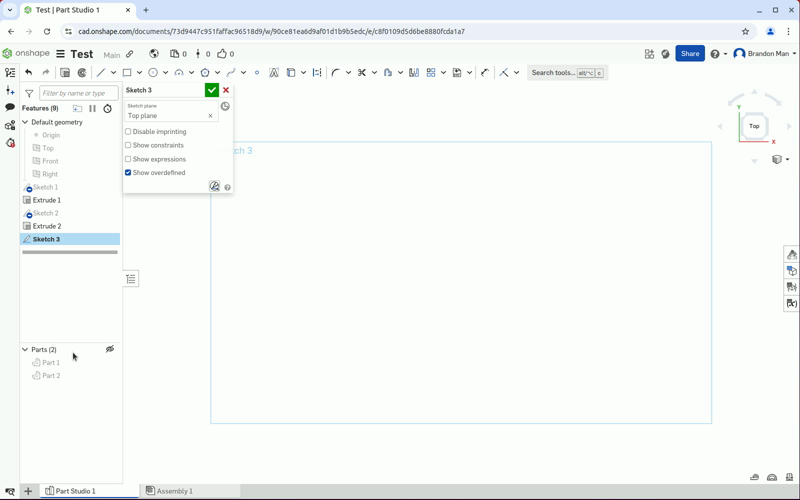
key_down(shift)
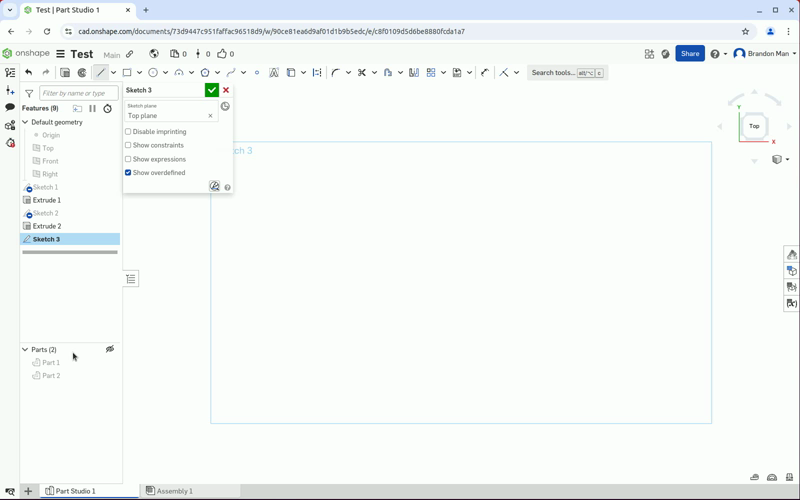
mouse_move(479, 282)
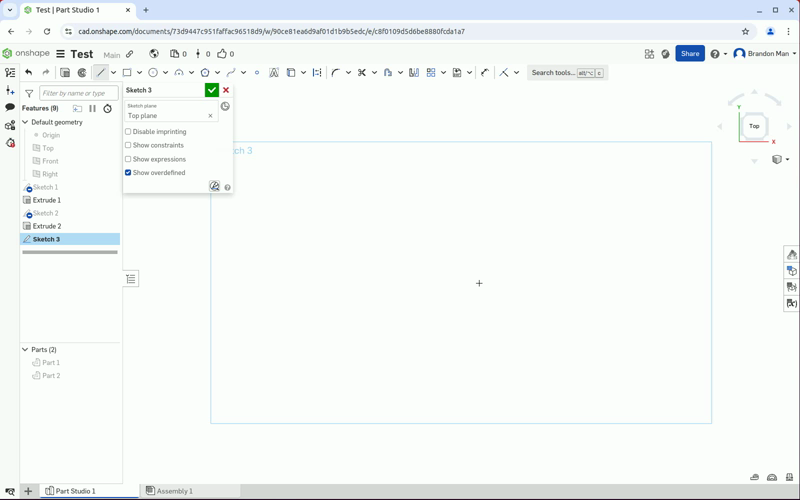
click(479, 282)
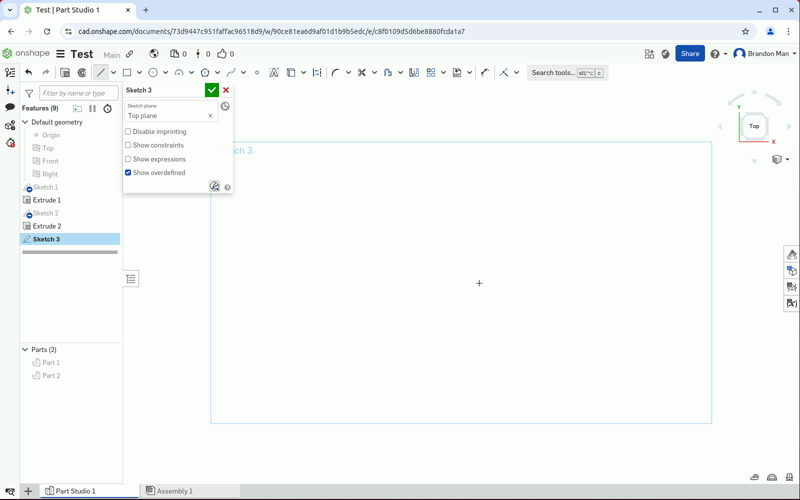
key_up(shift)
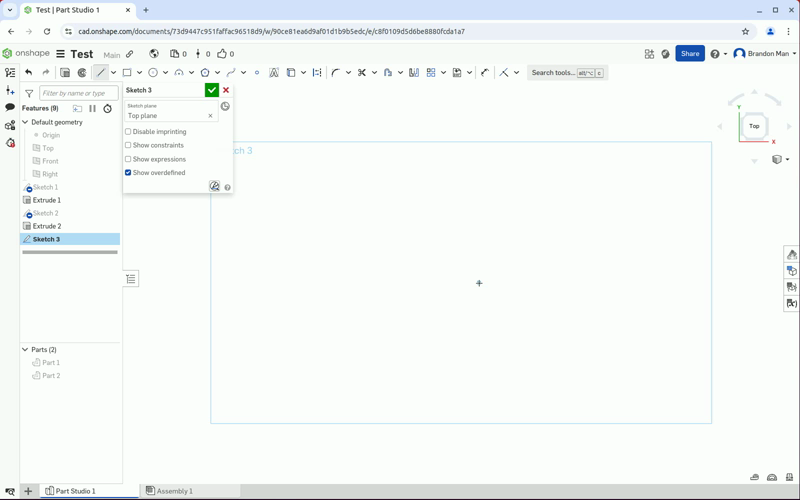
key_down(shift)
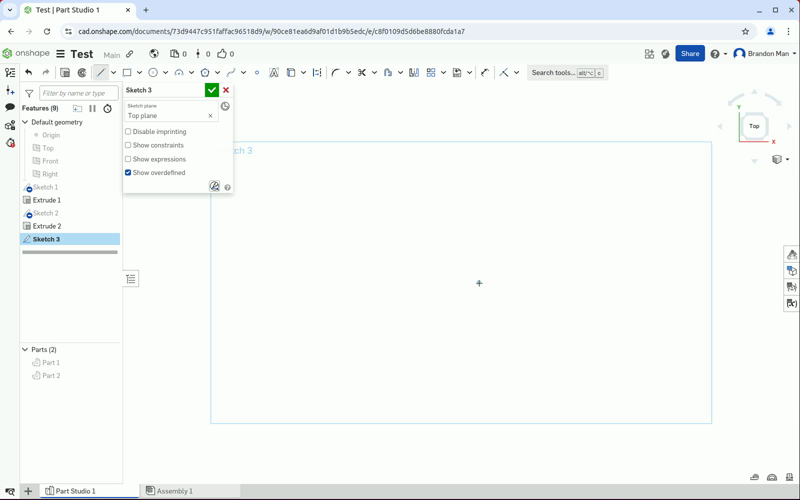
mouse_move(555, 282)
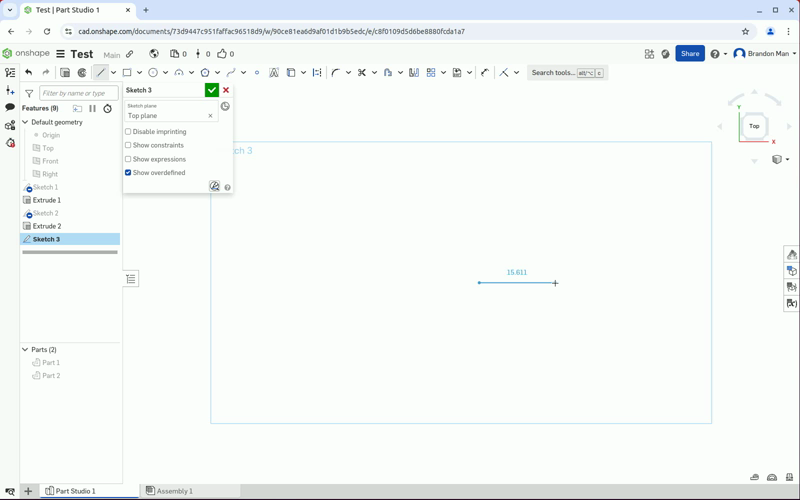
click(555, 282)
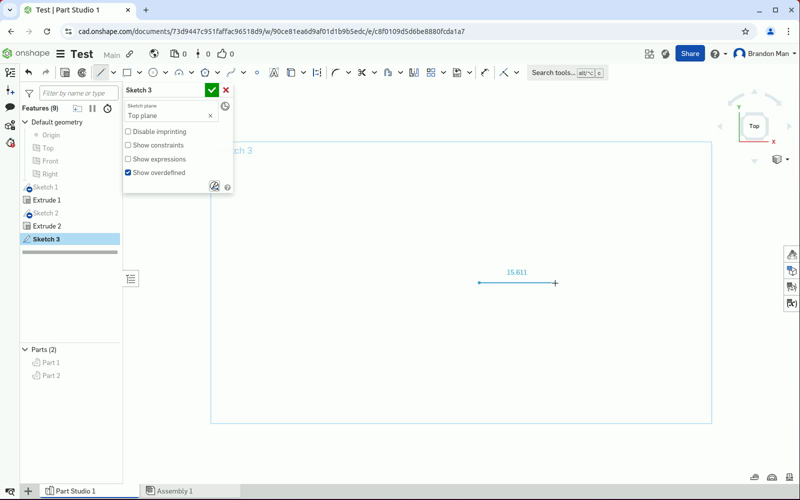
key_up(shift)
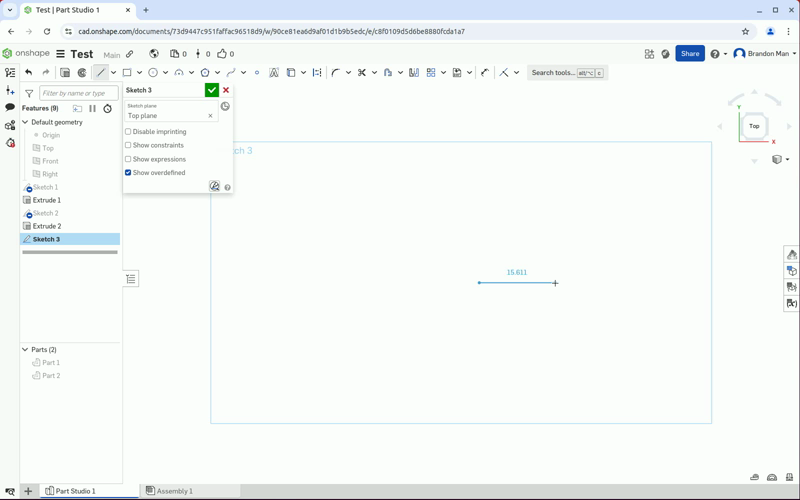
key_down(shift)
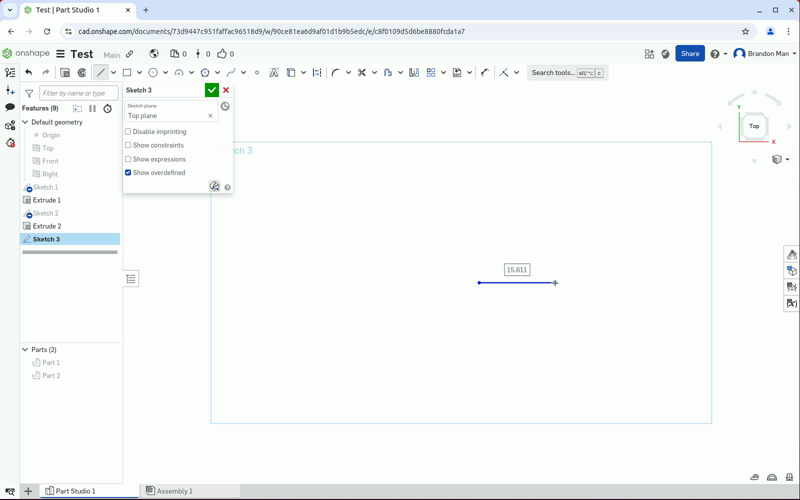
mouse_move(555, 207)
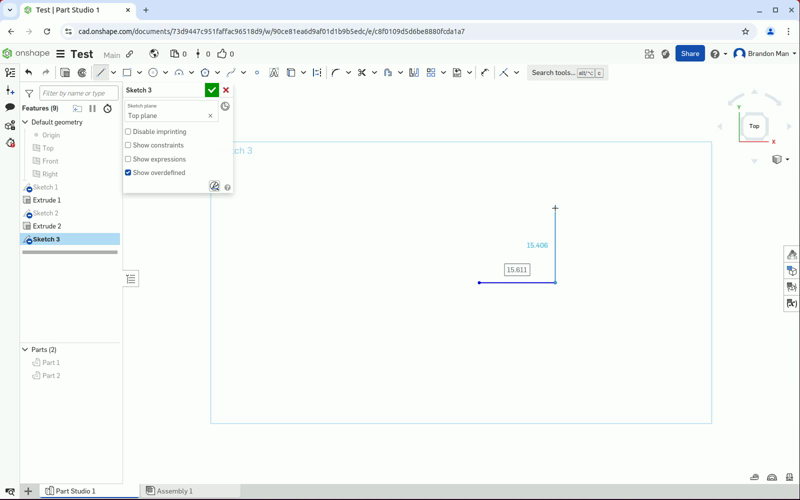
click(555, 207)
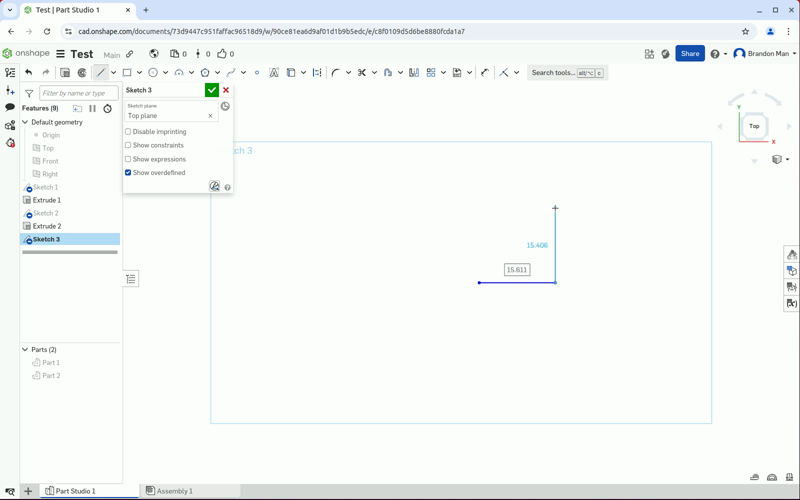
key_up(shift)
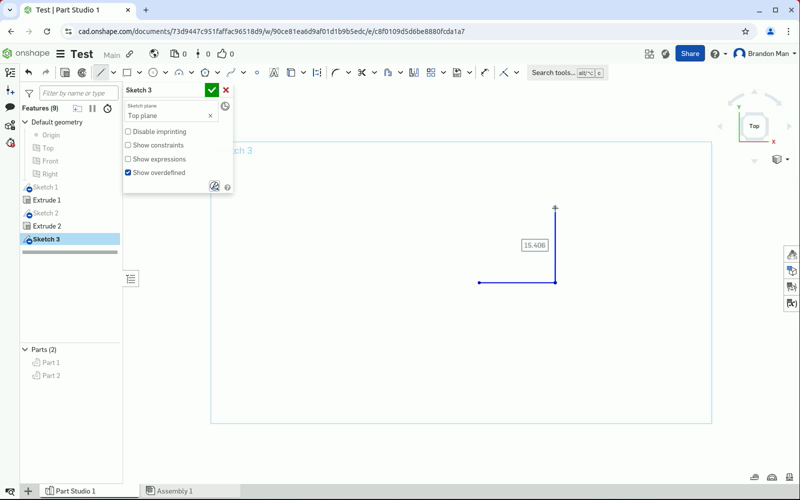
key_down(shift)
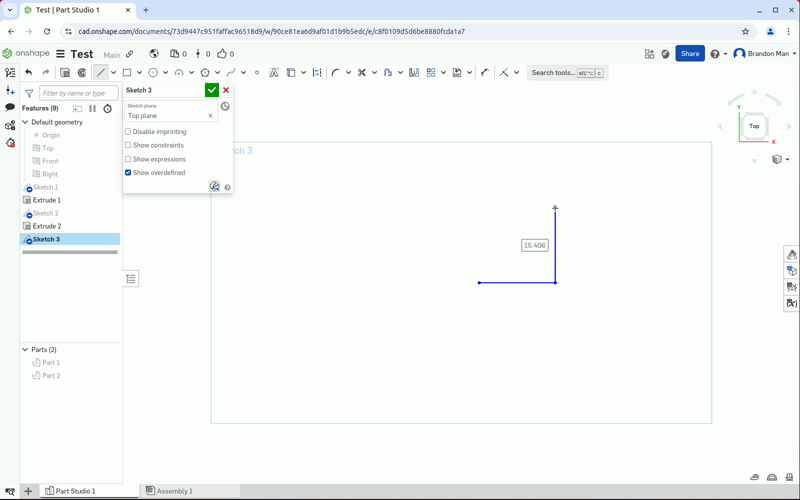
mouse_move(479, 207)
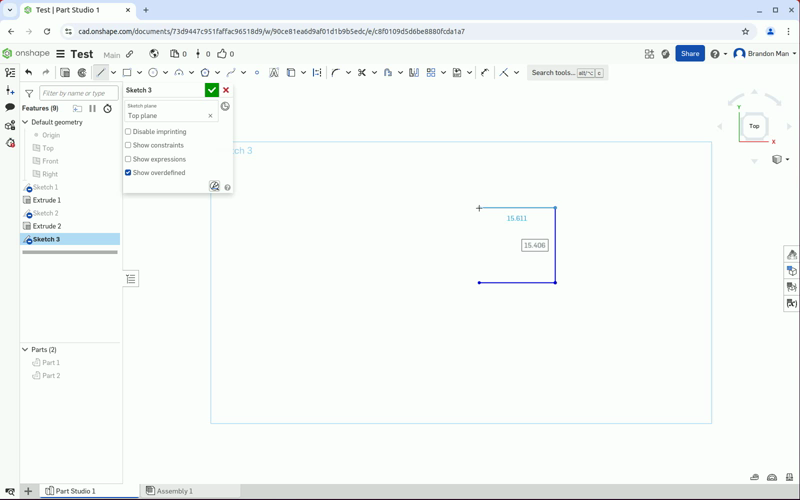
click(479, 207)
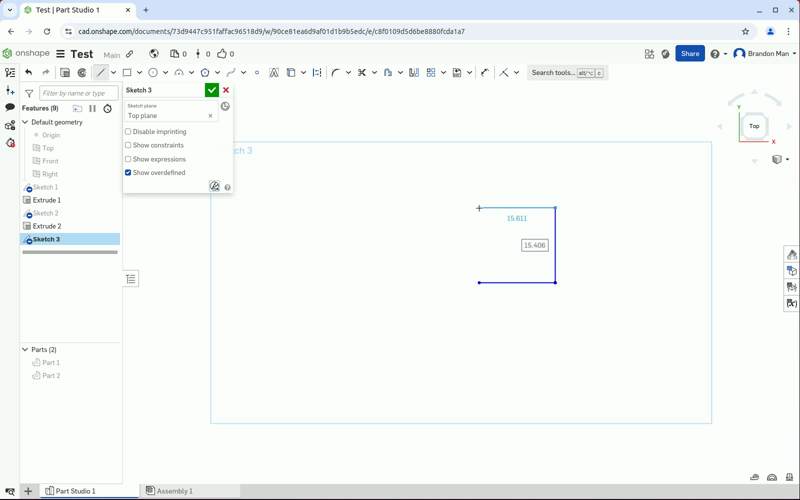
key_up(shift)
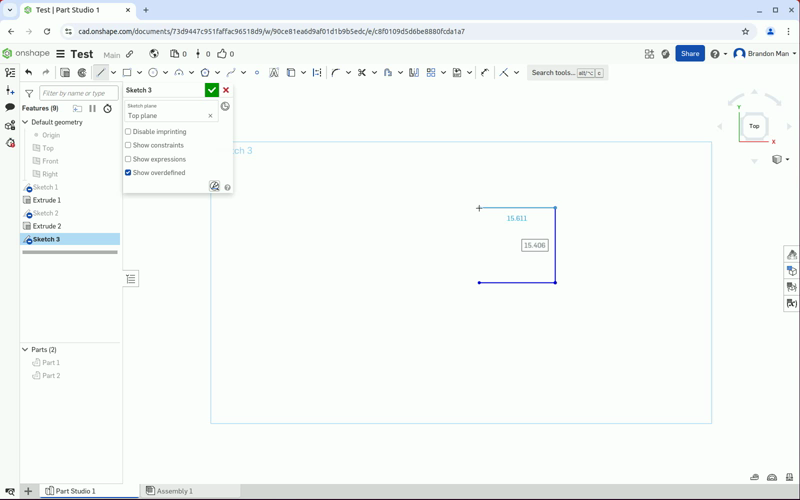
key_down(shift)
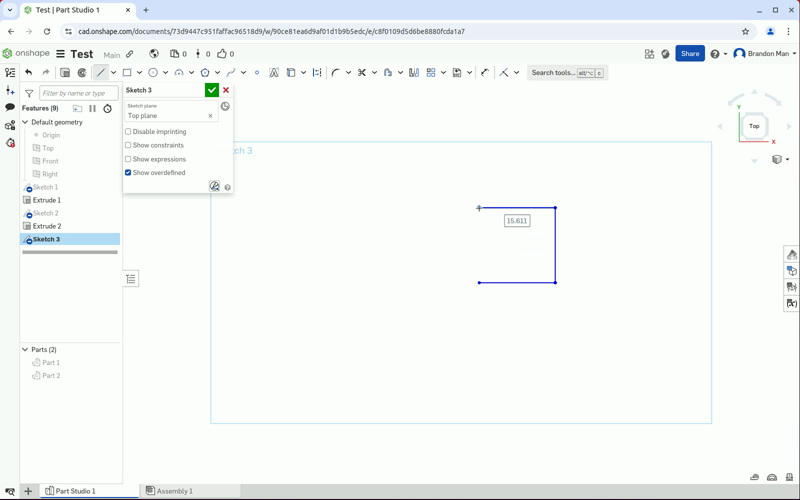
mouse_move(479, 282)
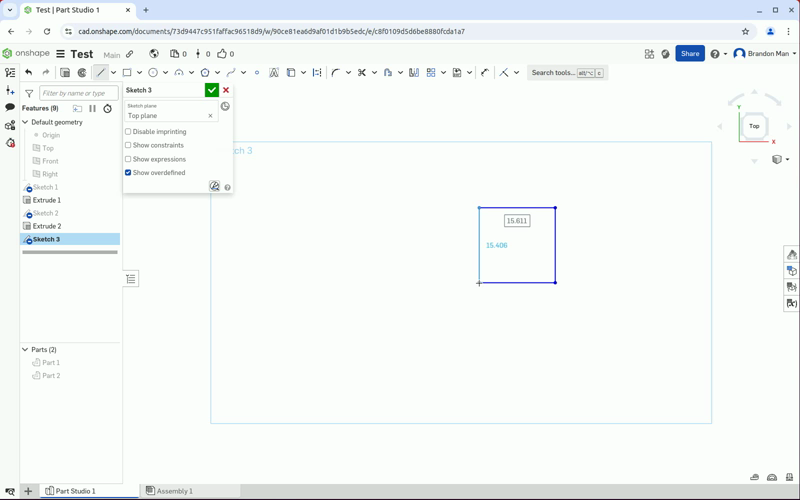
key_up(shift)
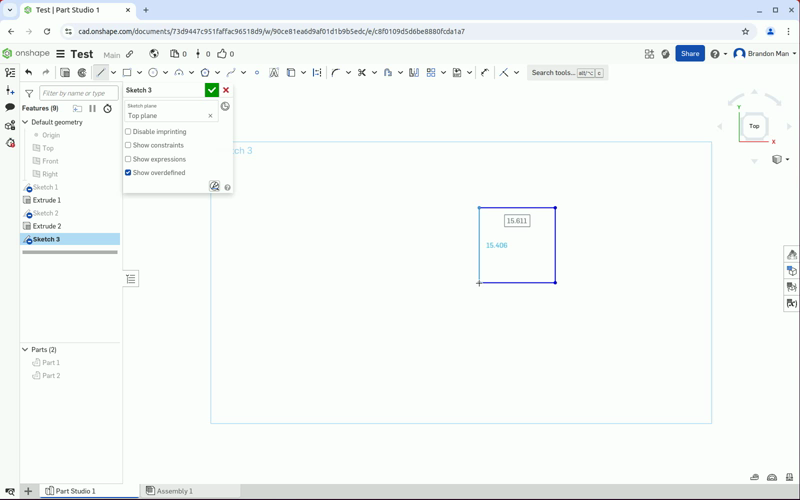
click(479, 282)
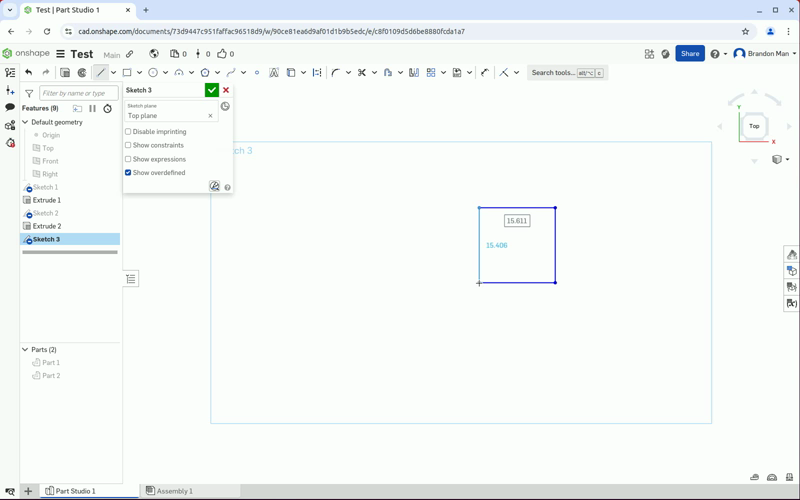
key(esc)
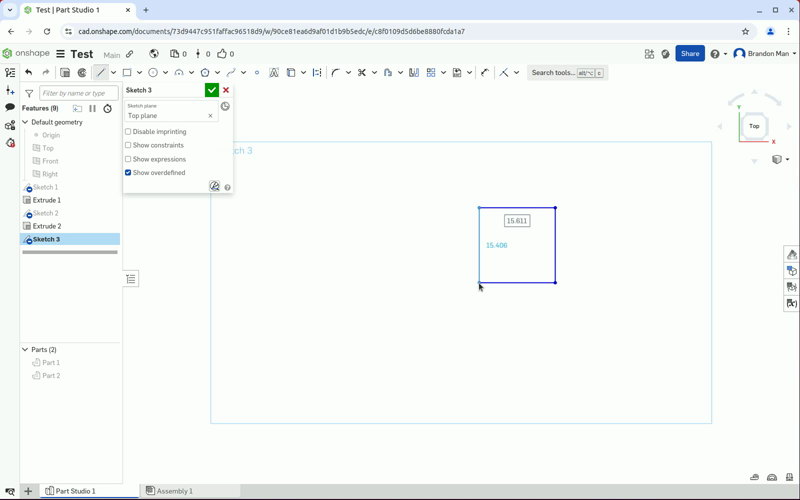
mouse_move(520, 269)
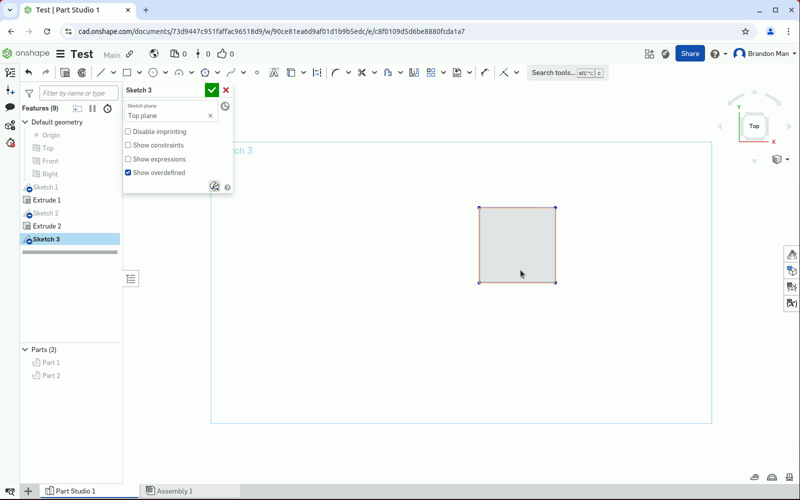
click(520, 269)
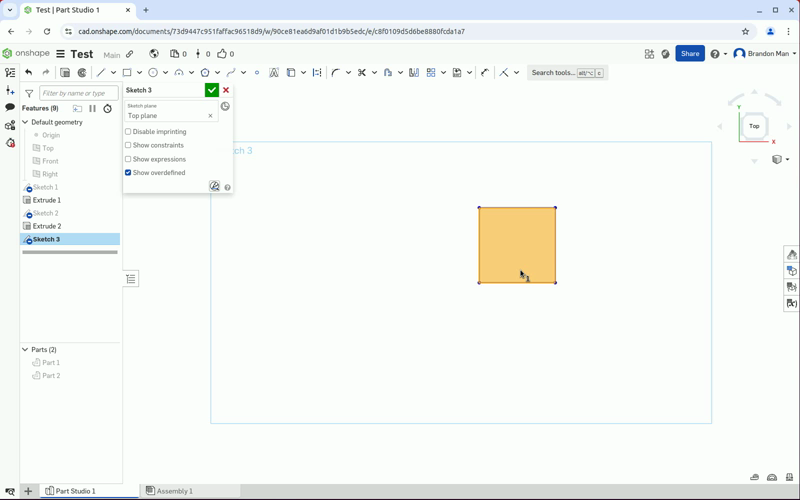
mouse_move(73, 352)
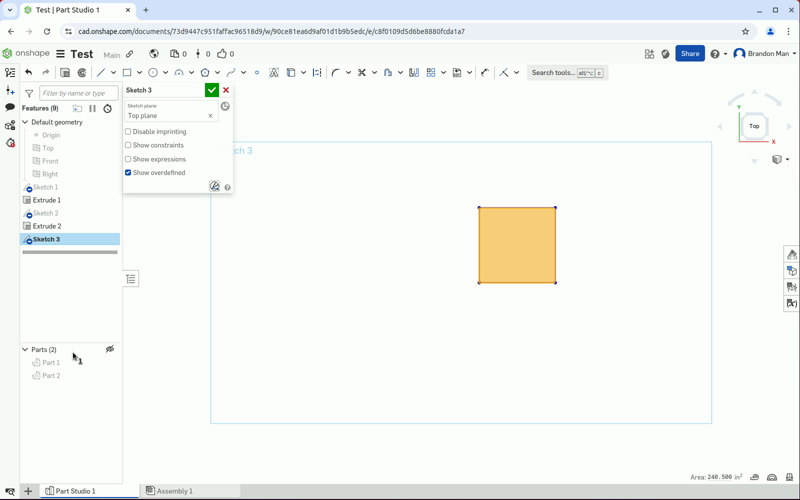
key(shift+y)
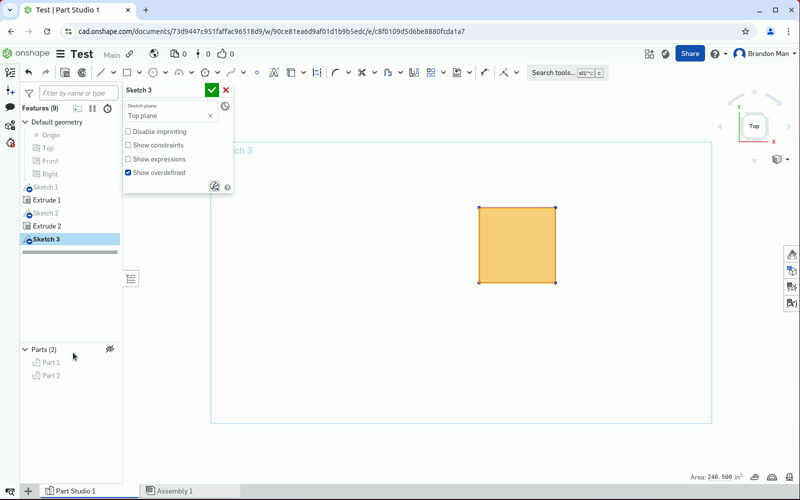
key(shift+e)
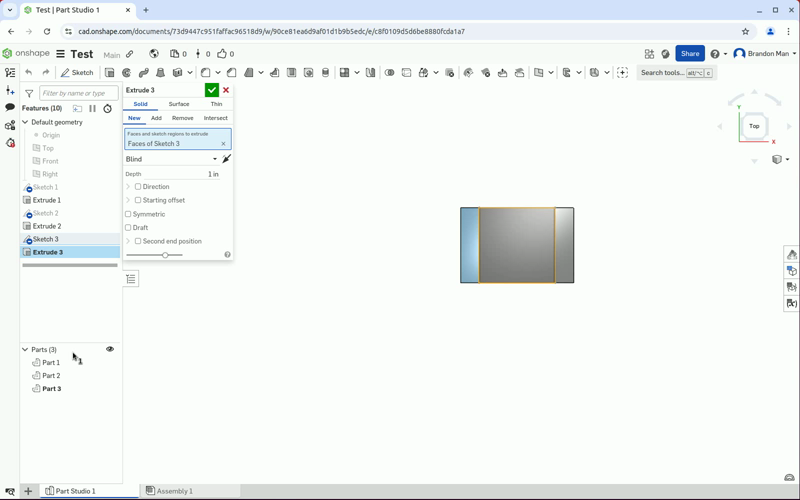
mouse_move(143, 106)
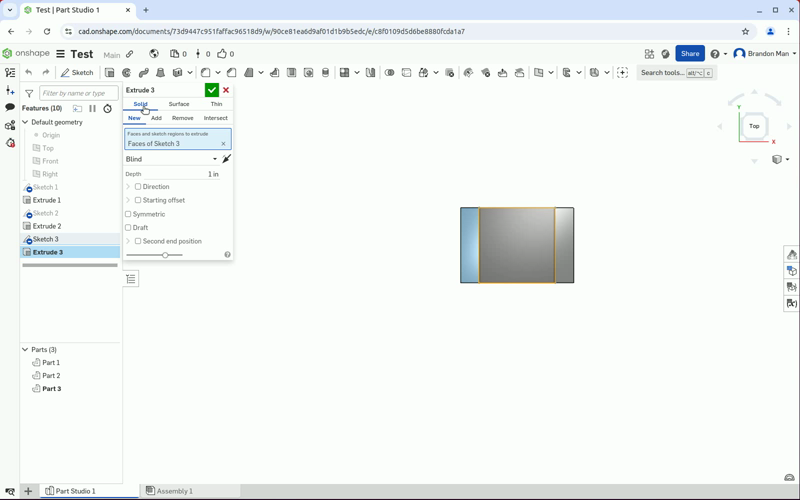
click(143, 106)
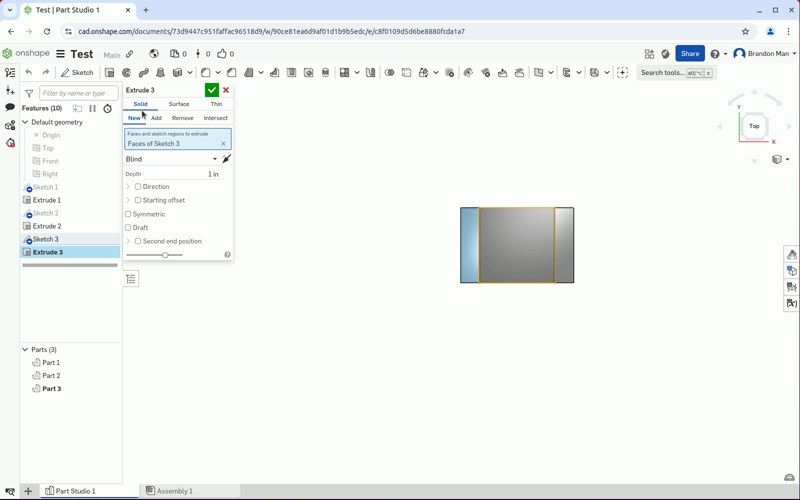
mouse_move(137, 120)
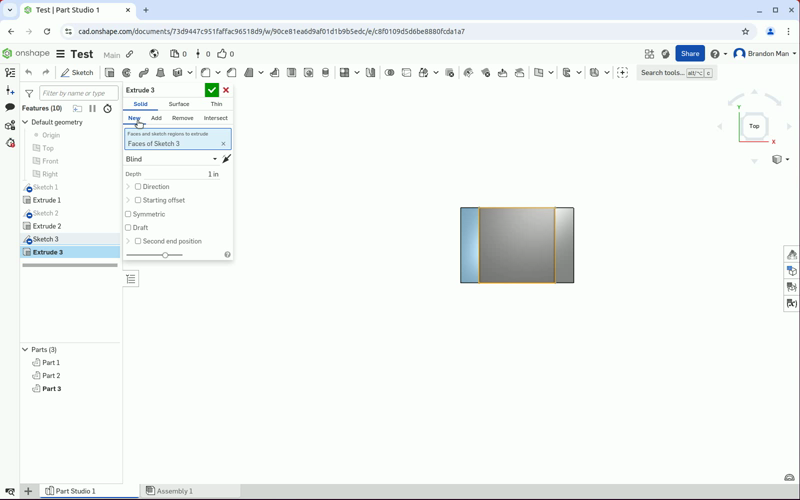
click(137, 120)
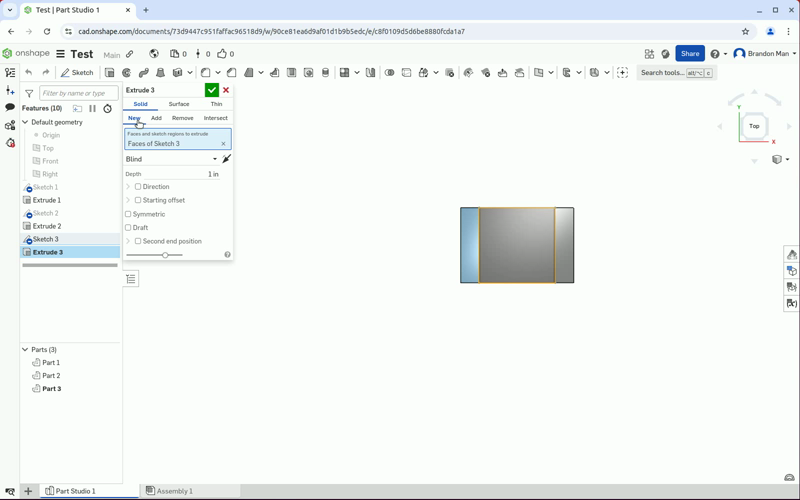
key(tab, 4)
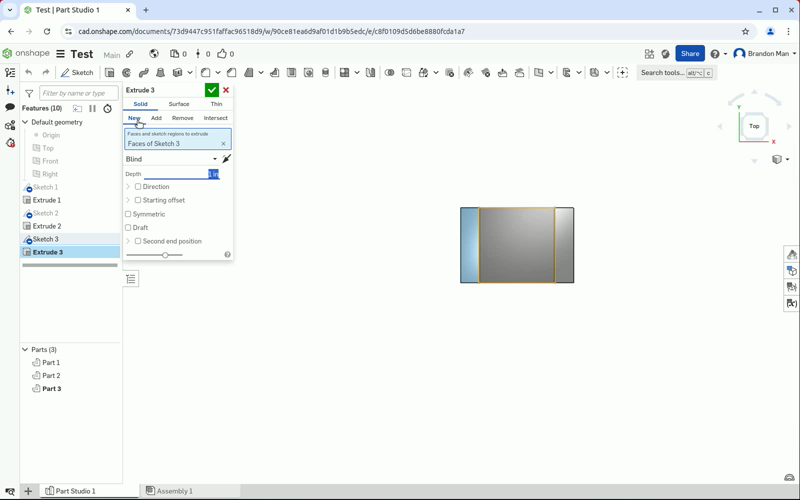
text(15.405)
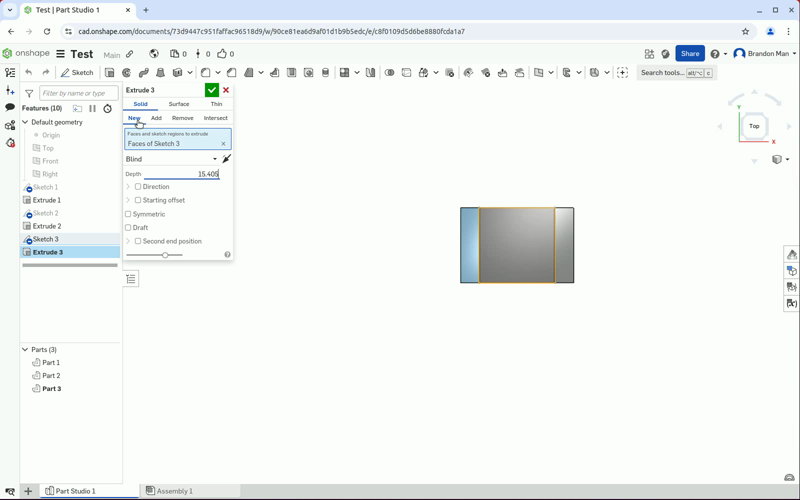
key(enter)
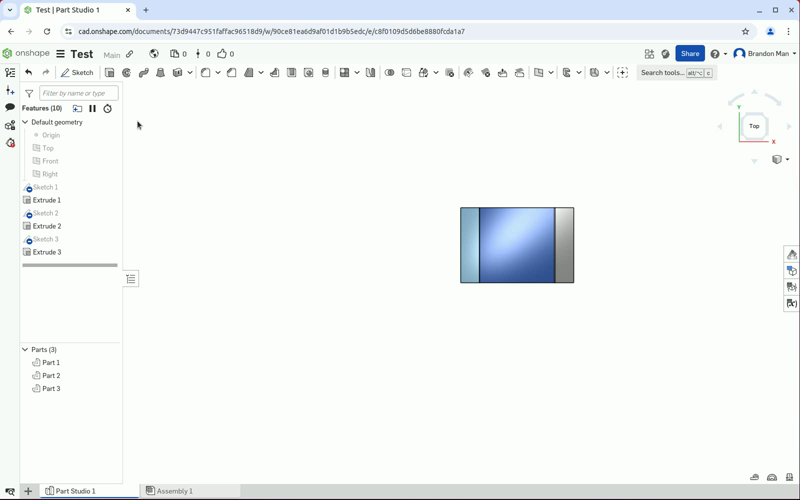
key(shift+h)
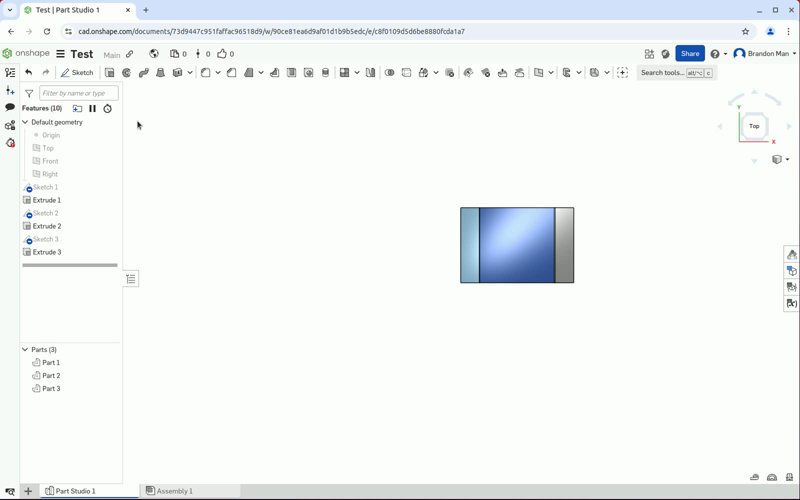
key(shift+h)
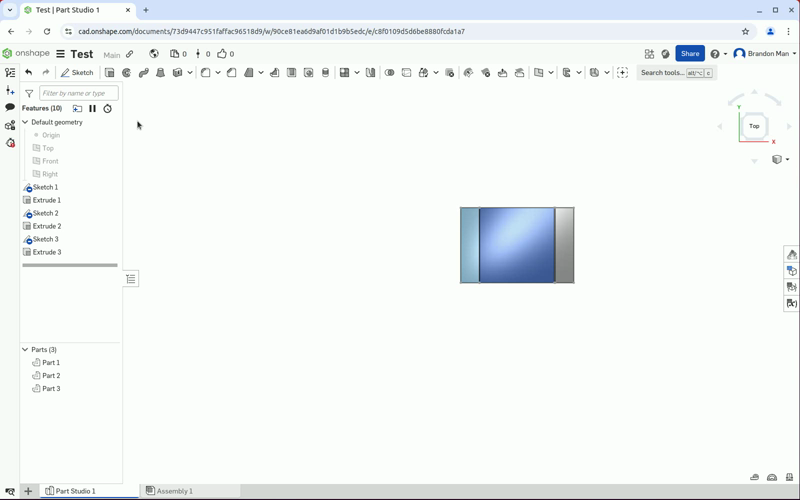
key(shift+7)
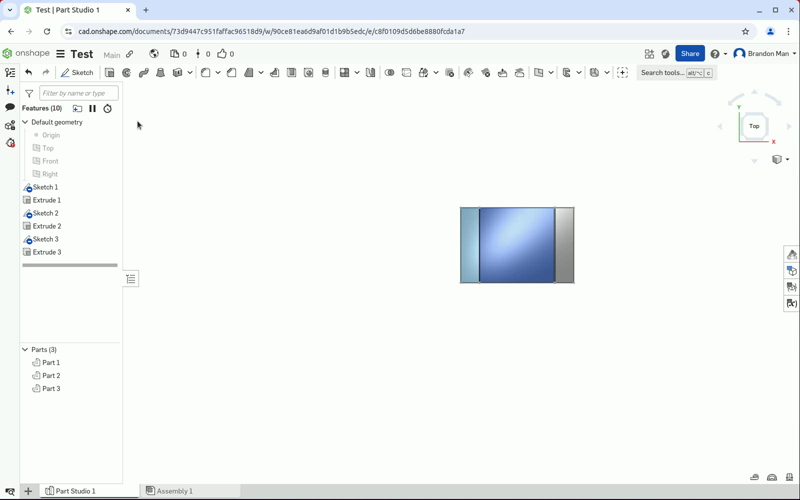
key(up, 3)
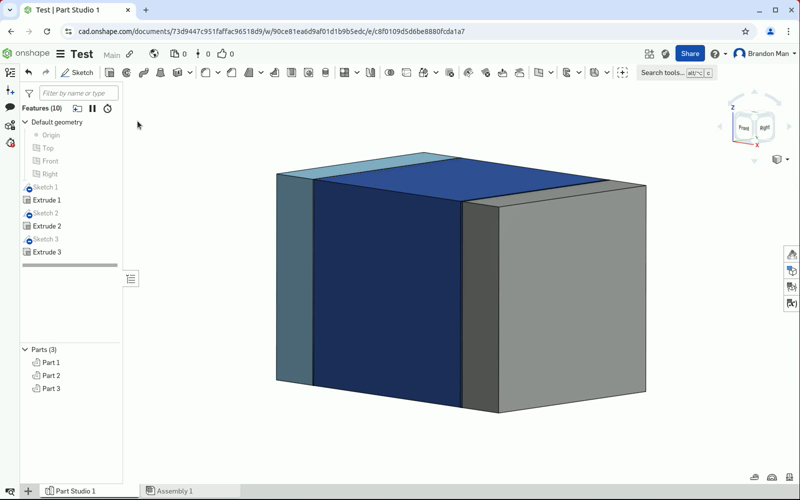
key(left, 3)
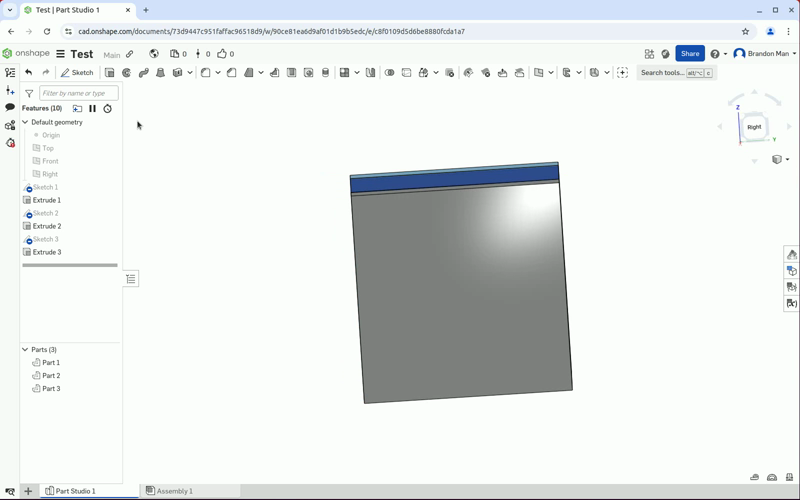
key(right, 3)
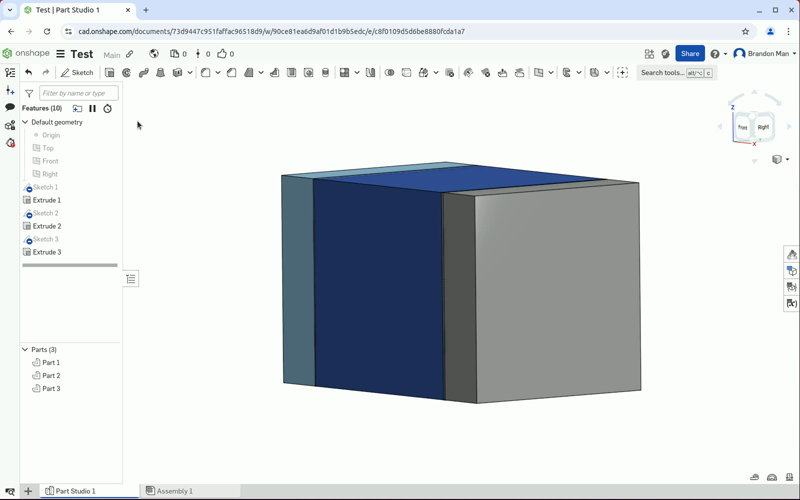
key(down, 3)
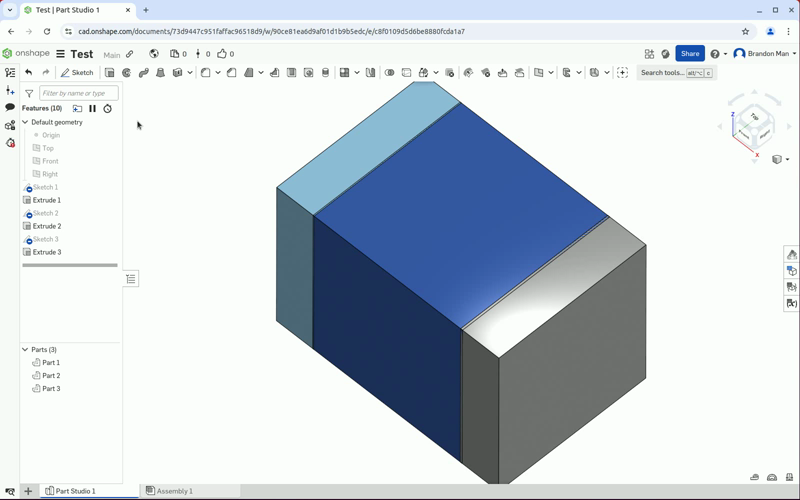
mouse_move(73, 189)
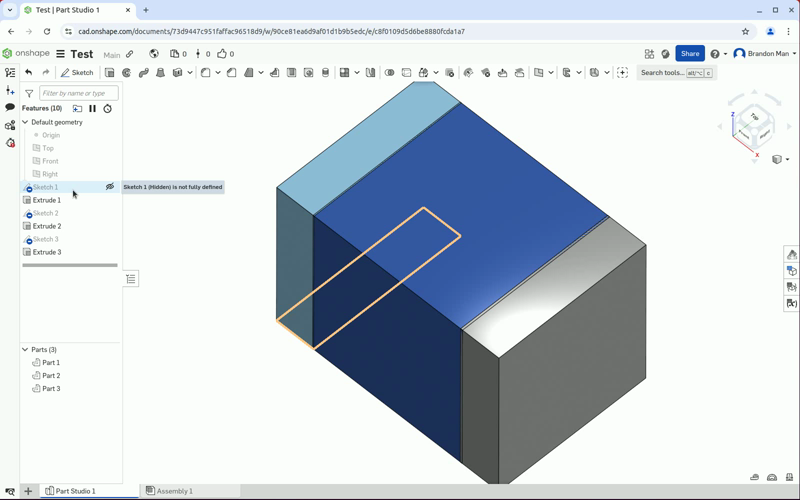
click(73, 189)